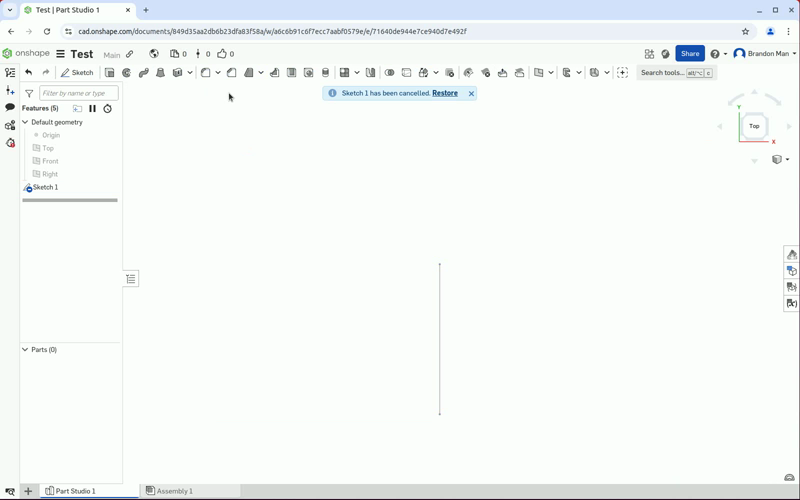
key(shift+h)
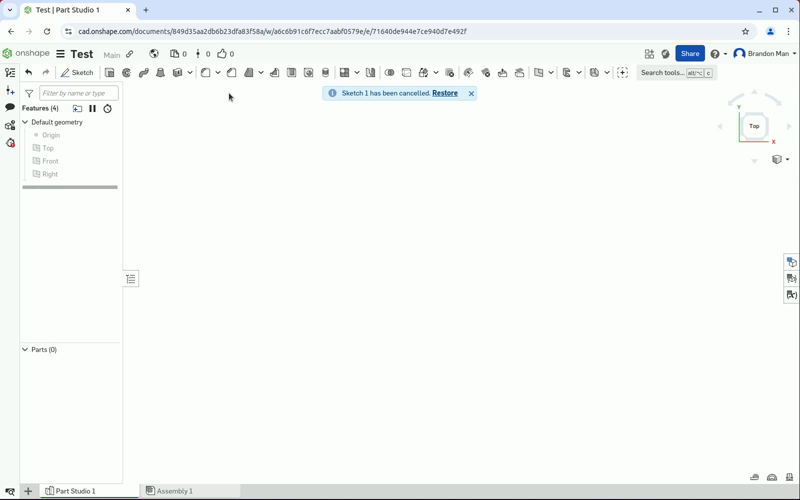
mouse_move(73, 352)
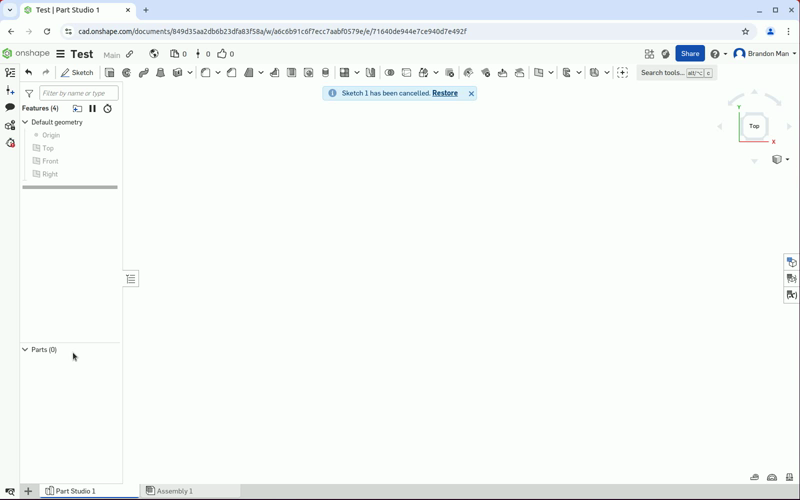
key(y)
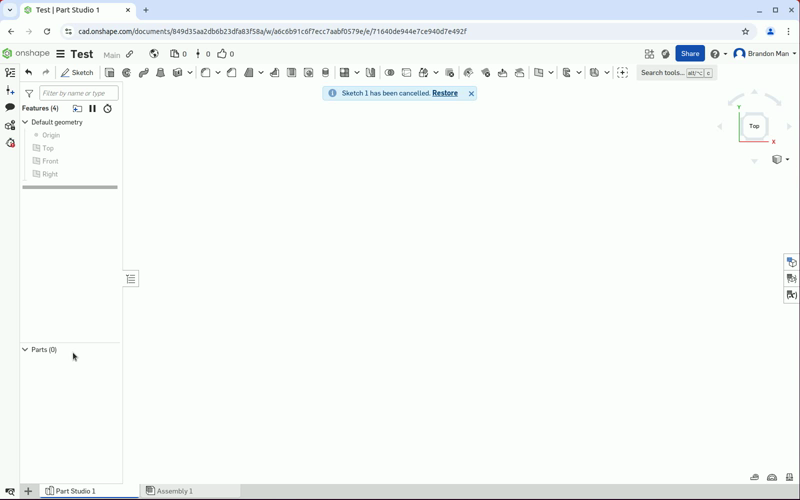
key(shift+p)
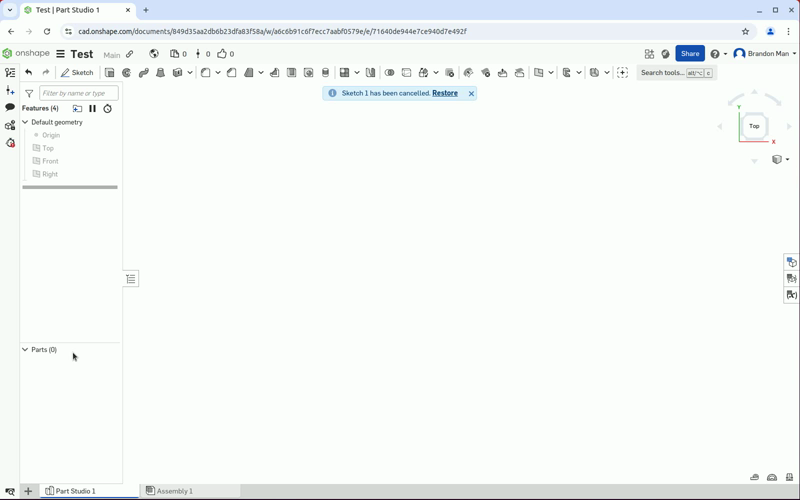
key(space)
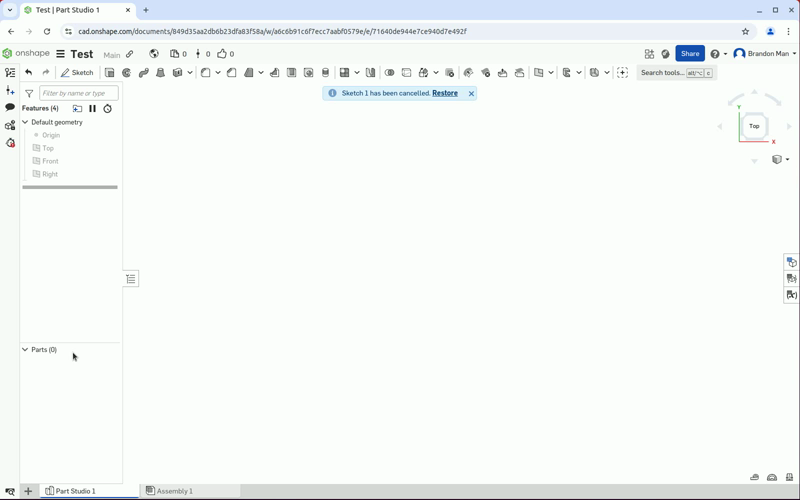
key_down(shift)
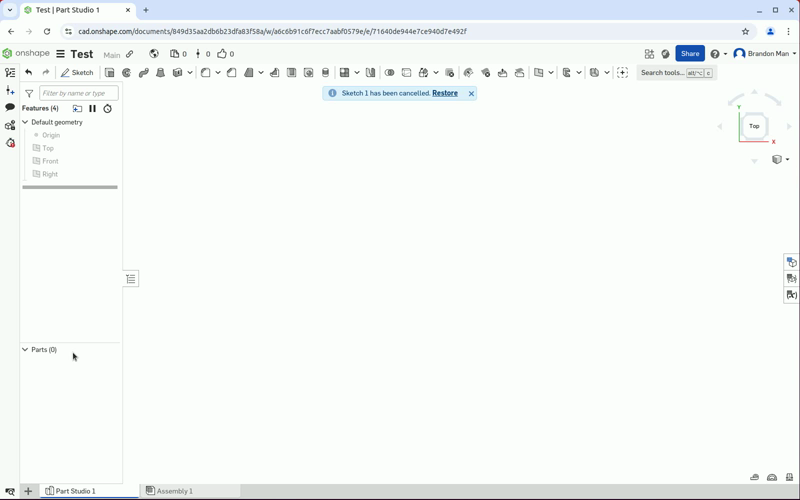
key(up)
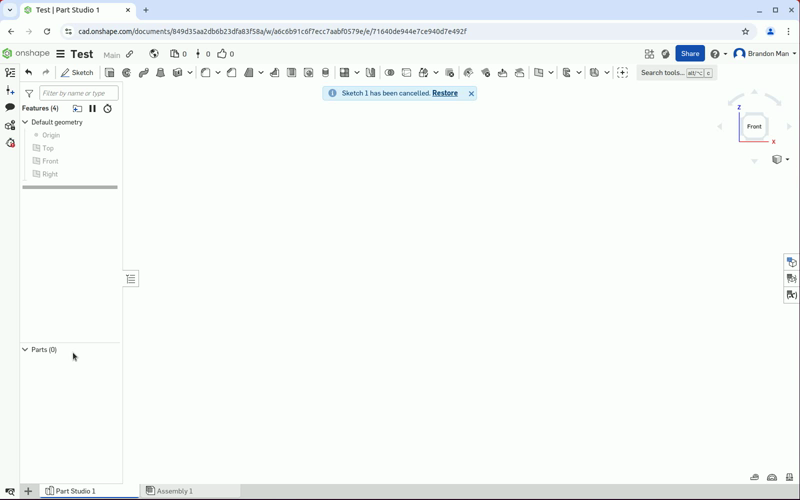
key_up(shift)
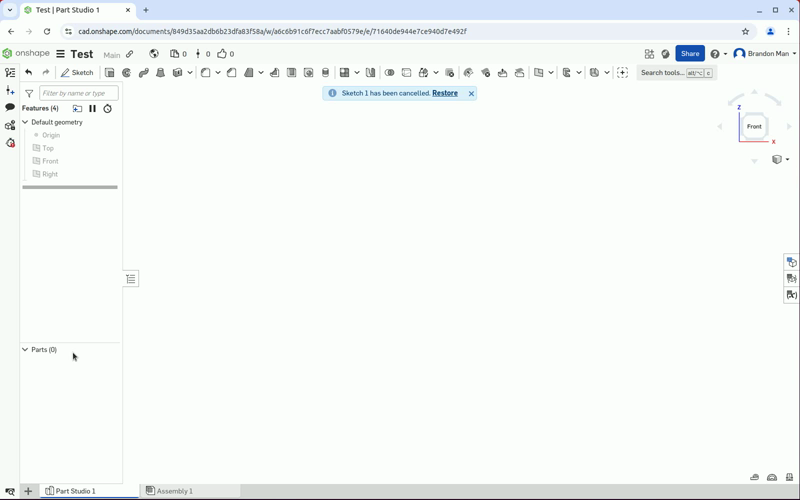
mouse_move(73, 352)
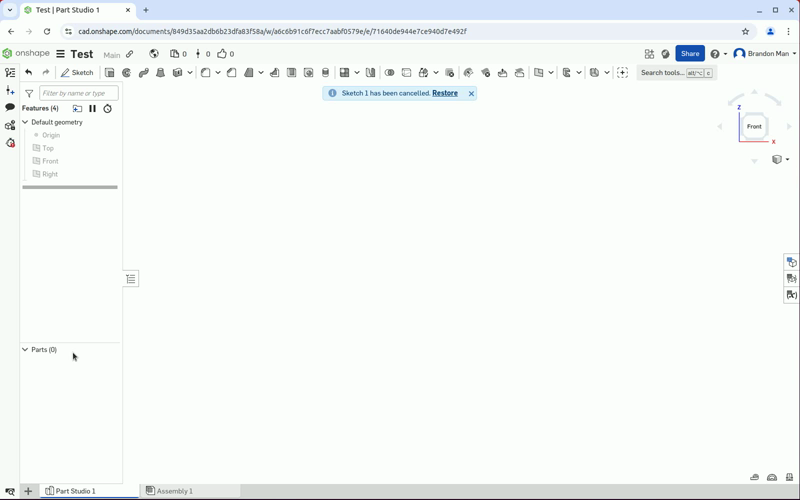
key(shift+y)
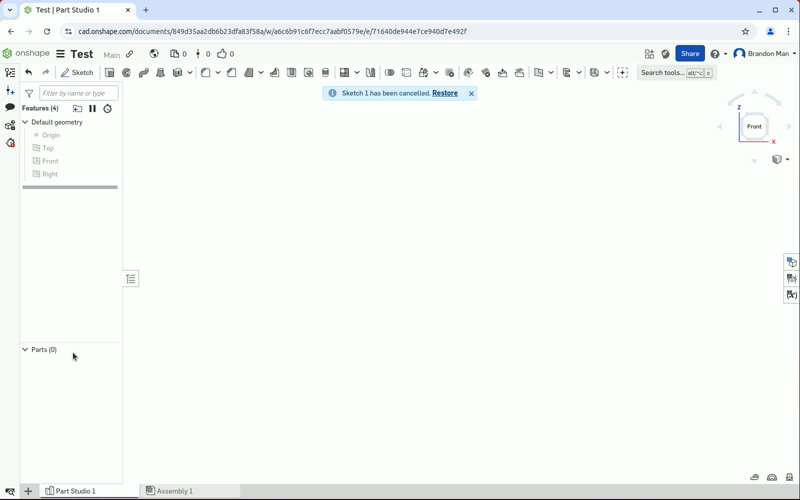
key(shift+s)
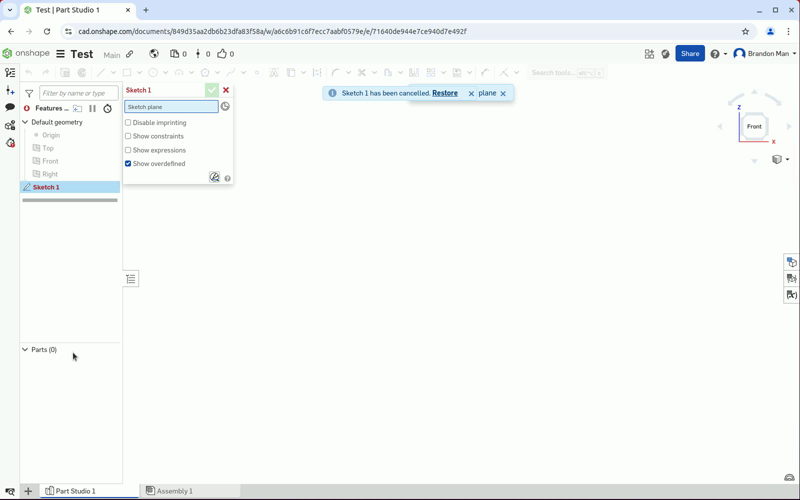
mouse_move(73, 163)
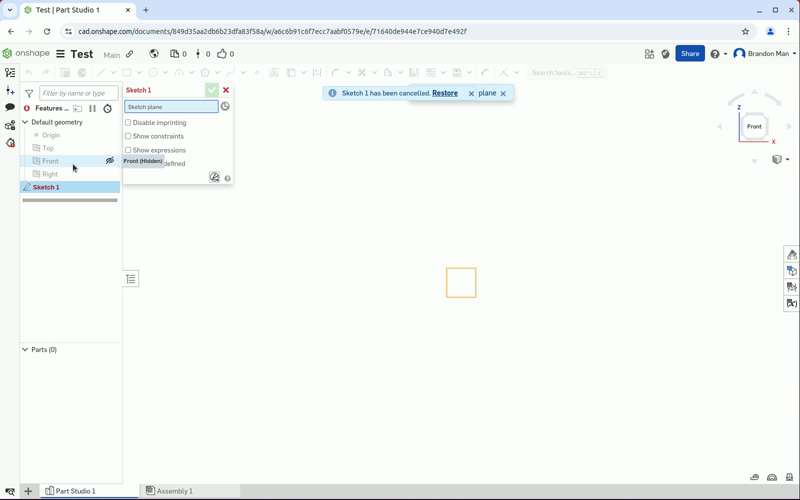
click(73, 163)
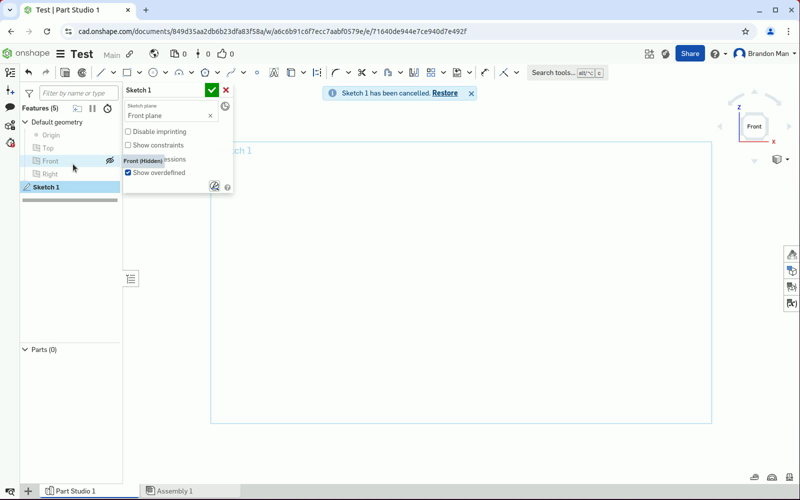
mouse_move(73, 352)
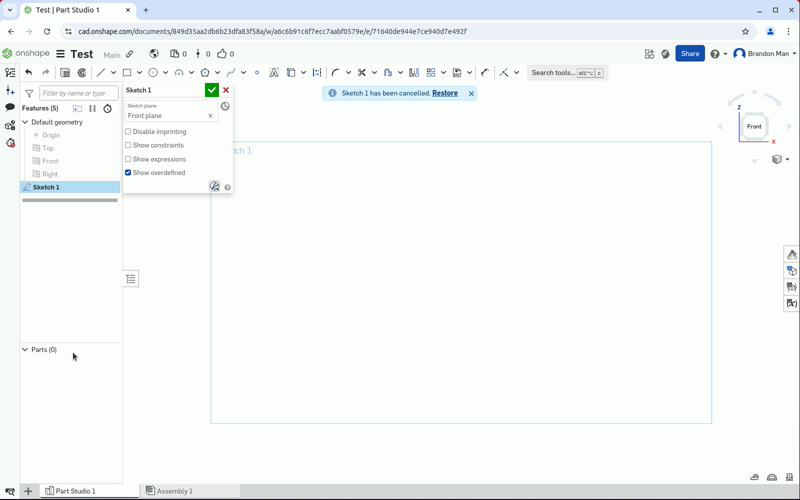
key(y)
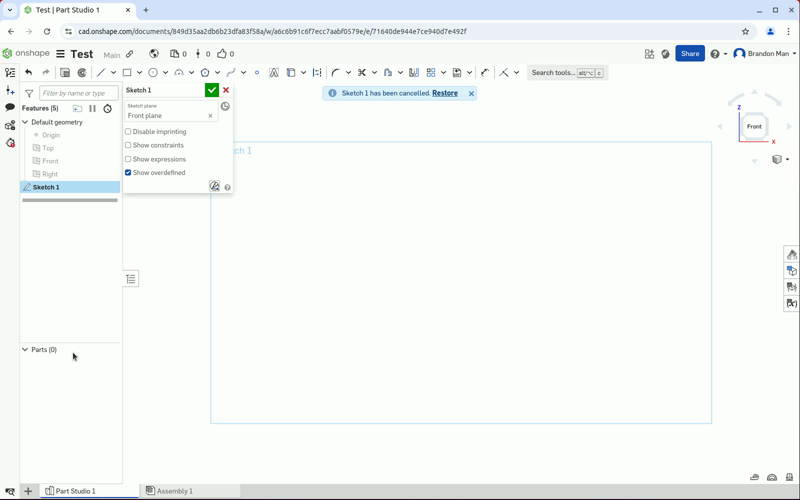
key(l)
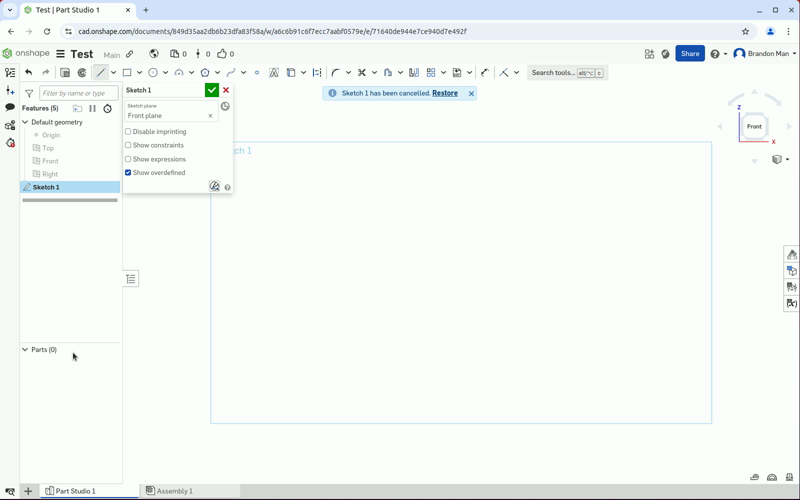
key_down(shift)
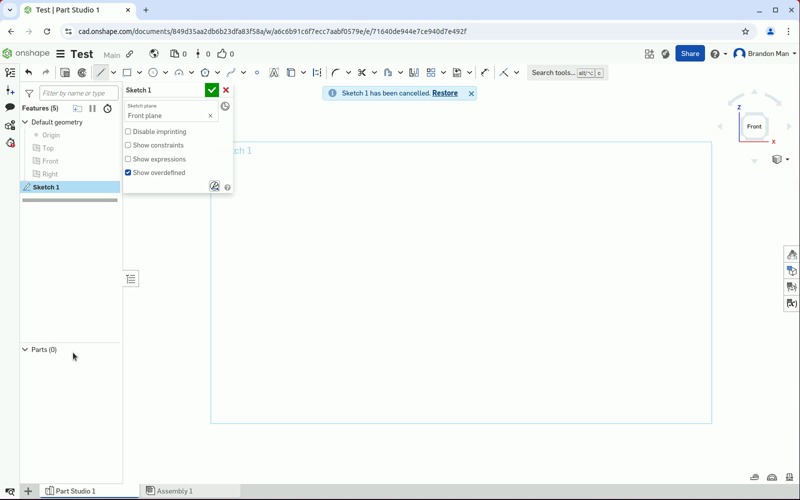
mouse_move(348, 291)
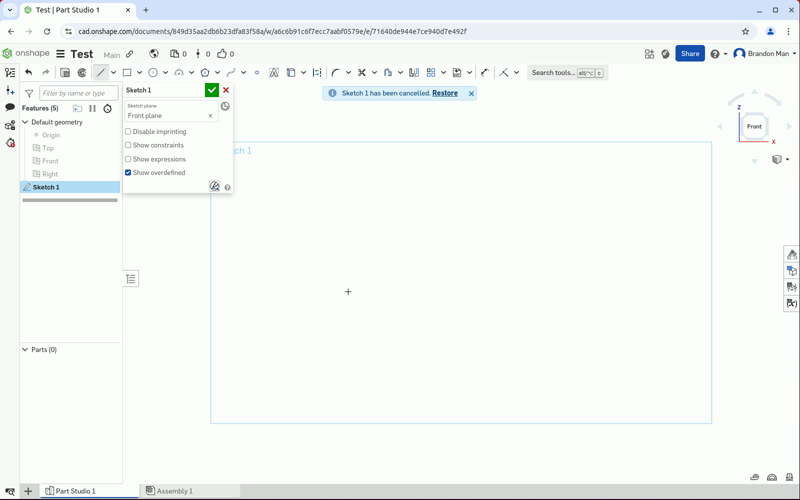
click(348, 291)
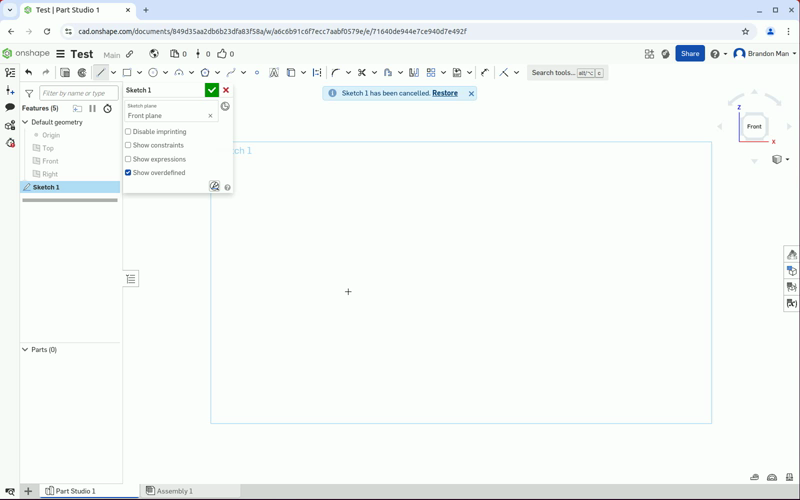
key_up(shift)
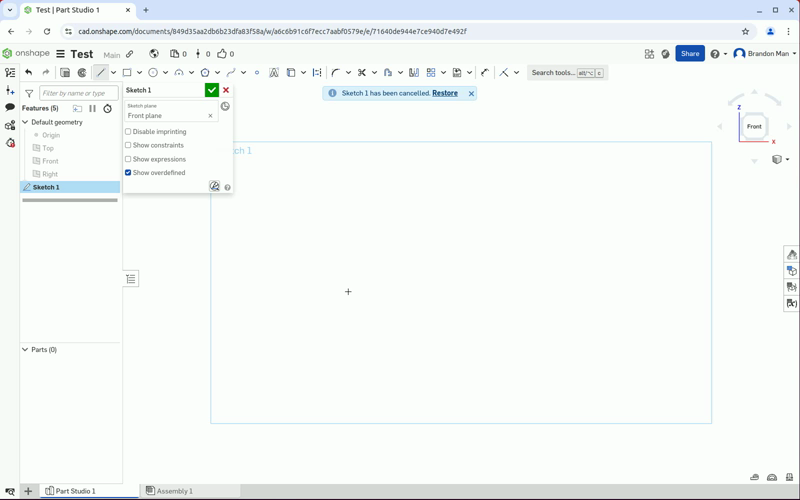
key_down(shift)
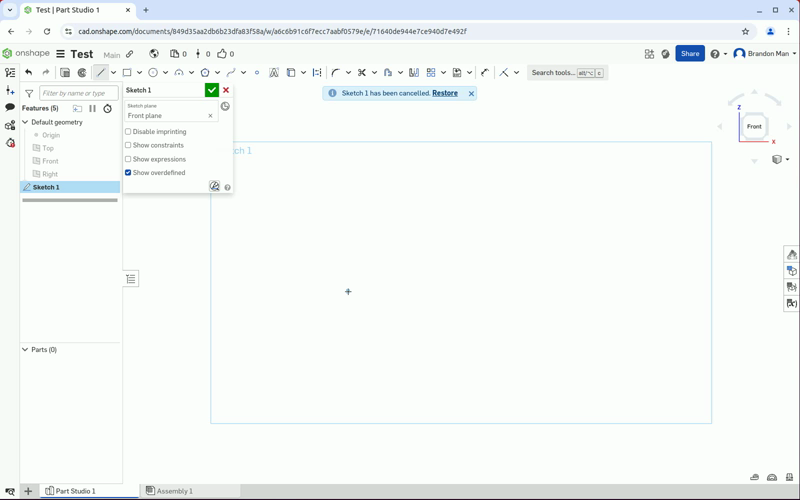
mouse_move(422, 291)
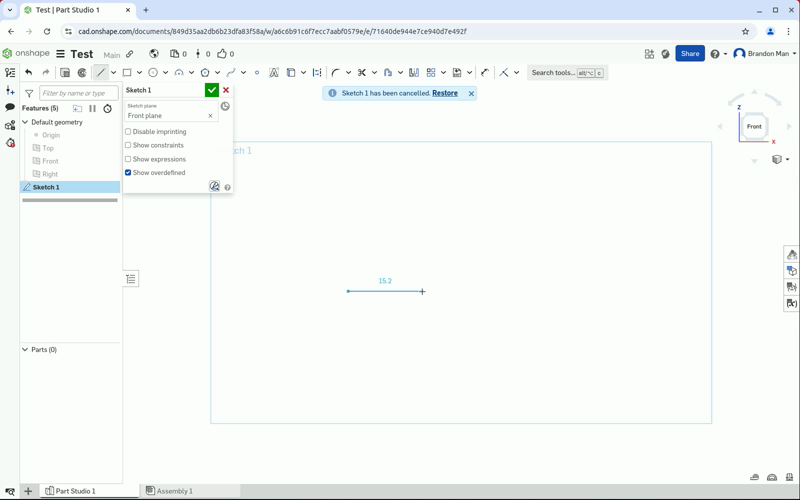
click(422, 291)
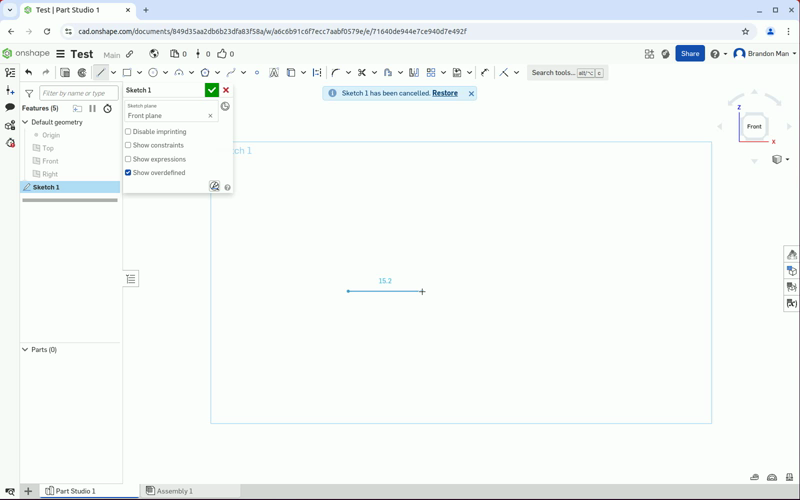
key_up(shift)
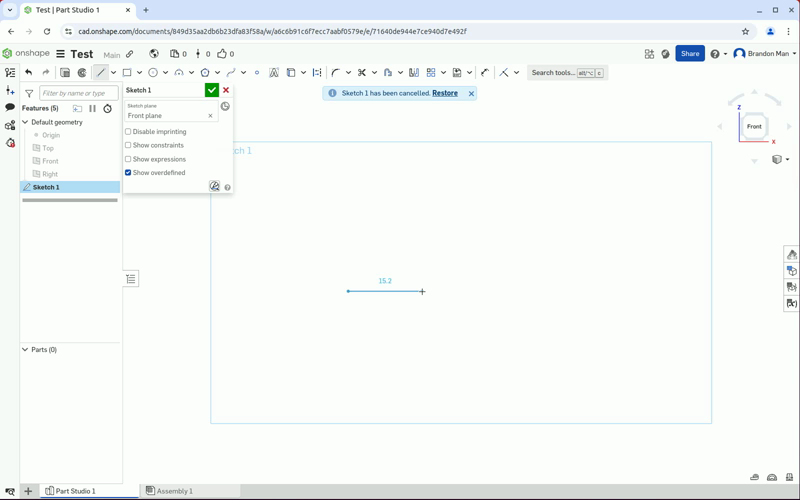
key_down(shift)
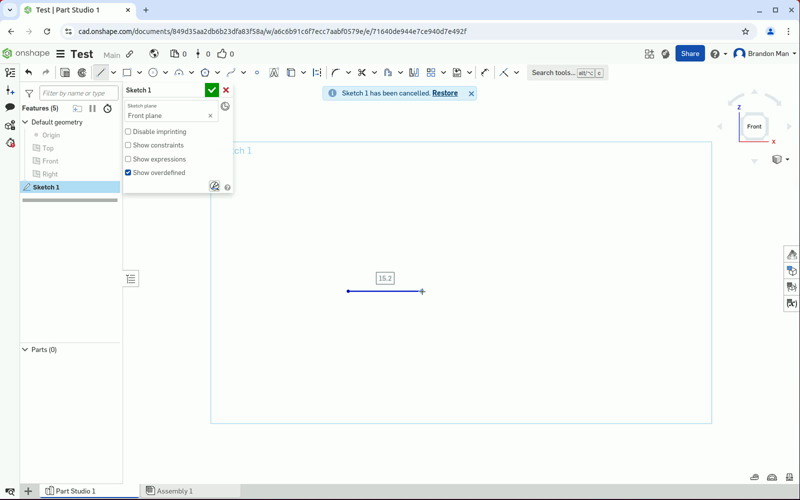
mouse_move(452, 291)
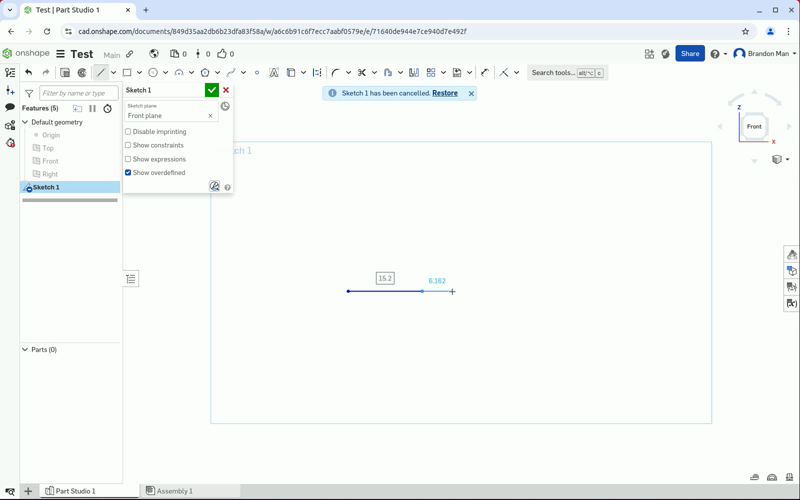
mouse_move(411, 280)
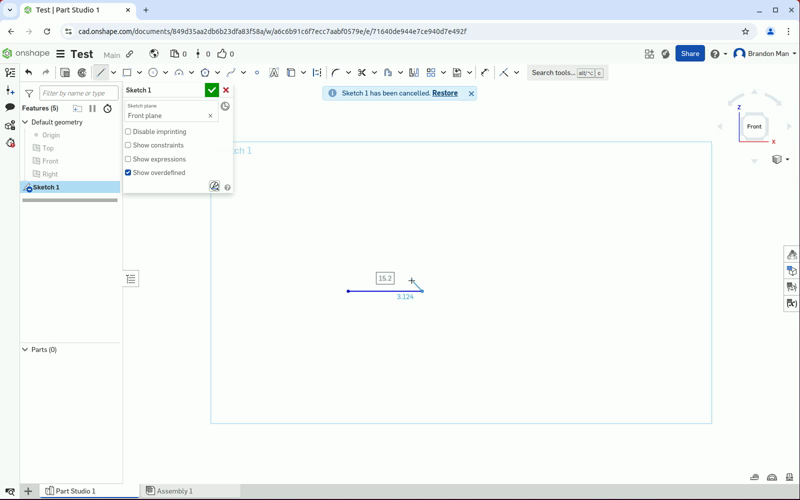
click(411, 280)
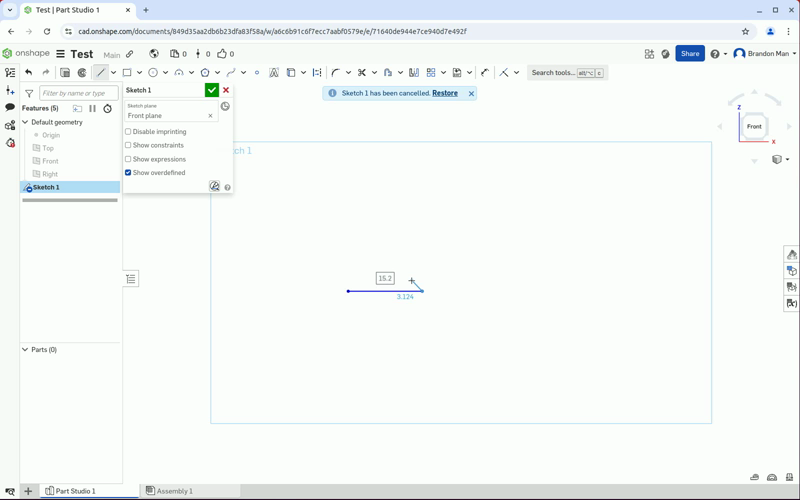
key_up(shift)
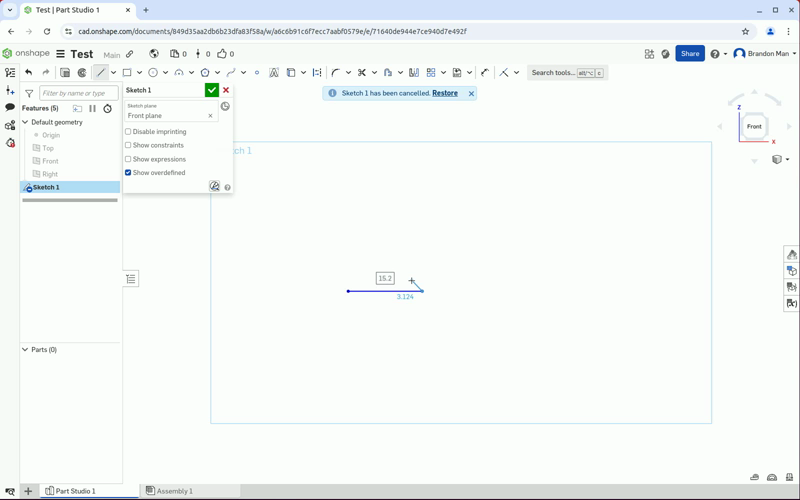
key_down(shift)
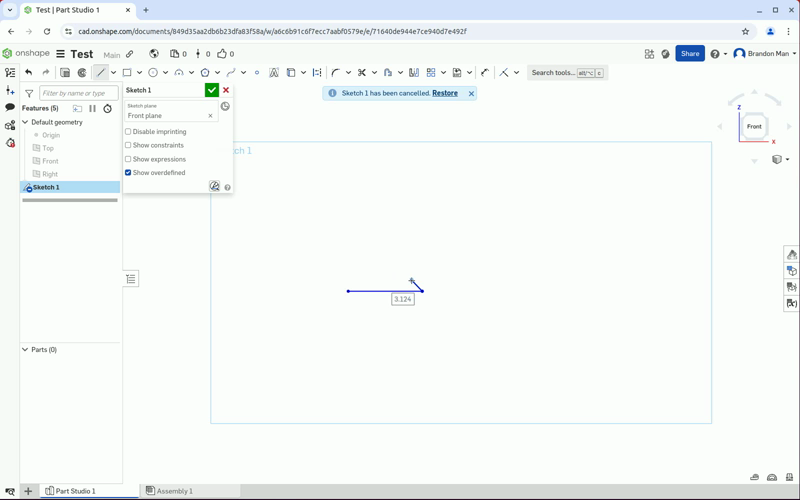
mouse_move(441, 280)
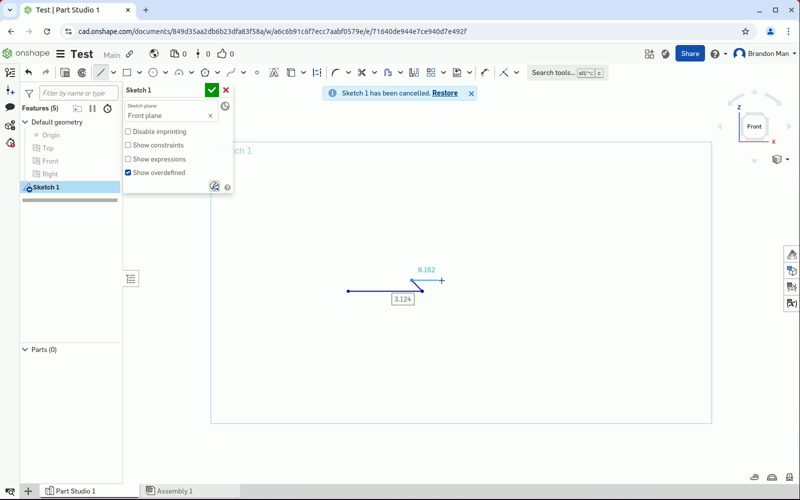
mouse_move(359, 280)
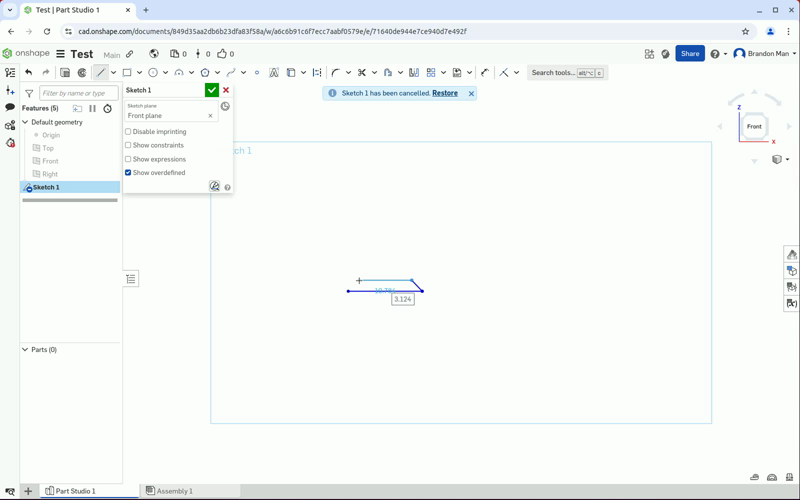
click(359, 280)
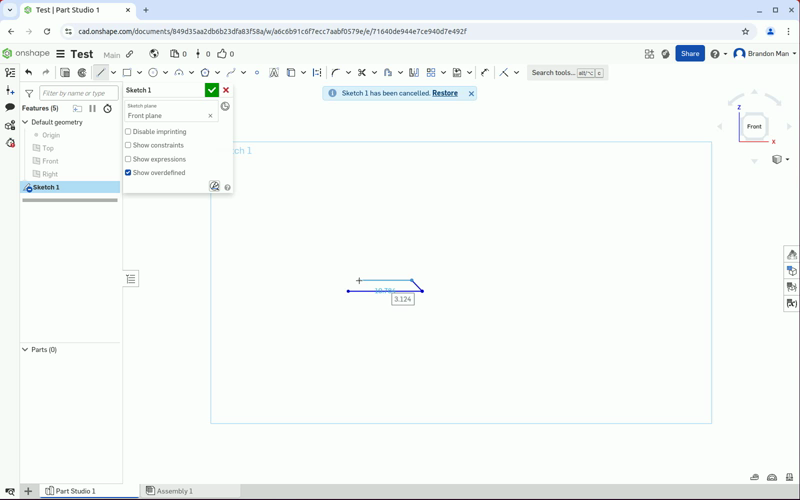
key_up(shift)
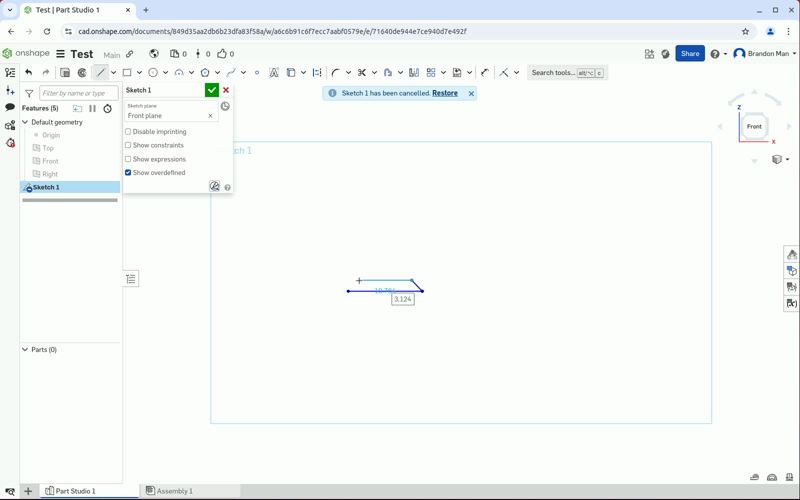
mouse_move(389, 280)
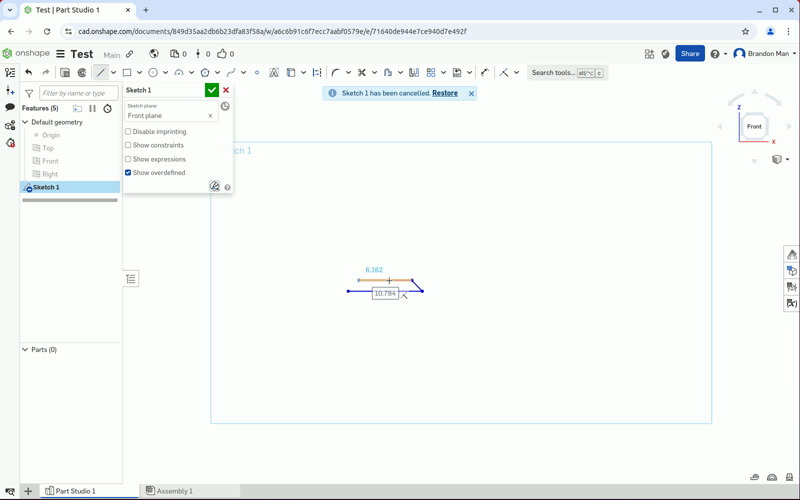
key_down(shift)
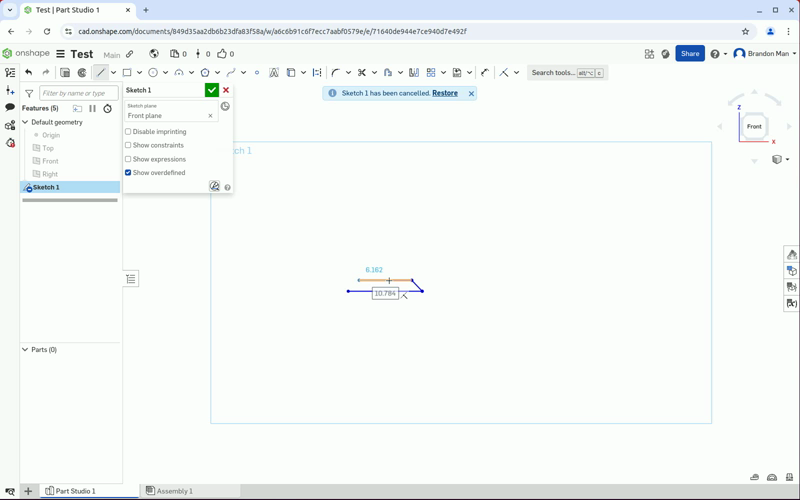
mouse_move(348, 291)
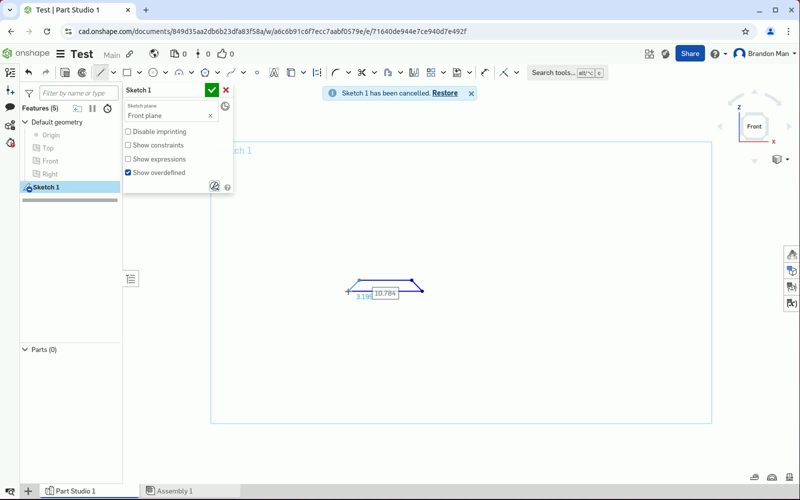
key_up(shift)
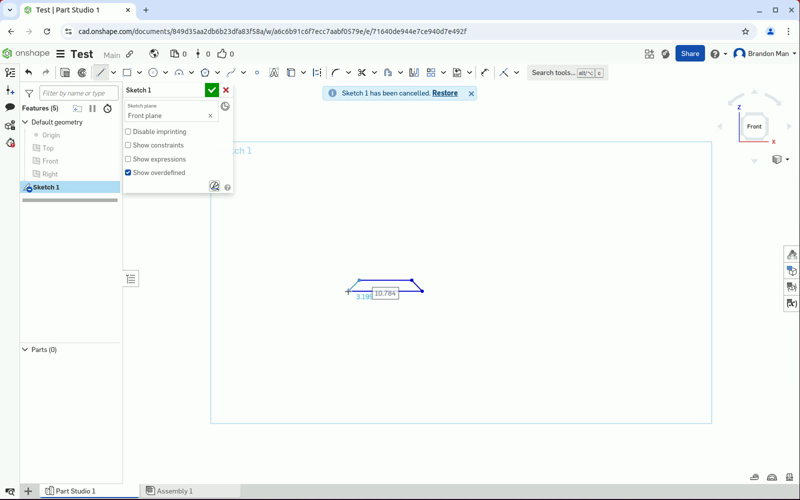
click(348, 291)
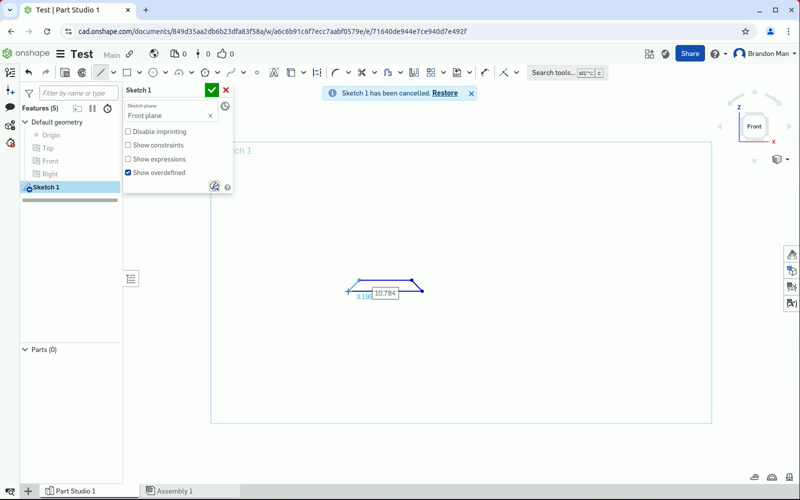
key(esc)
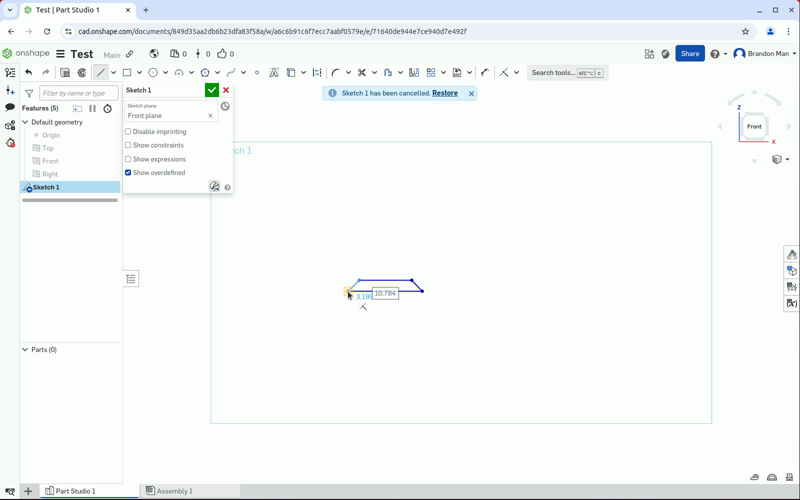
mouse_move(358, 285)
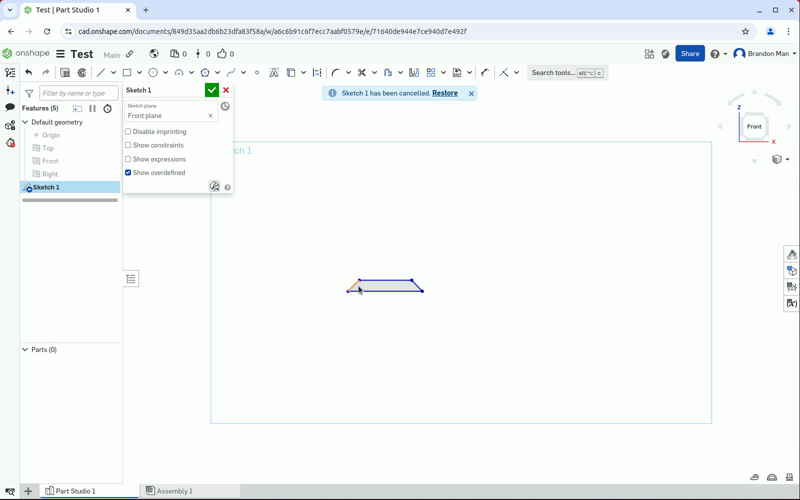
scroll(6)
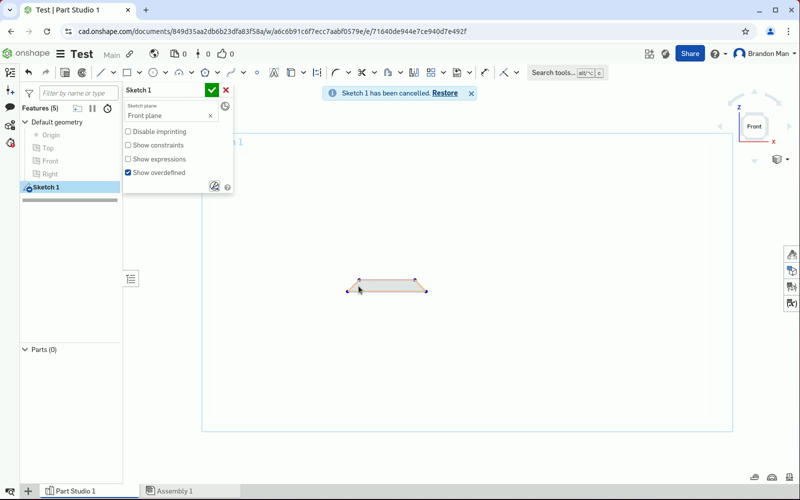
scroll(6)
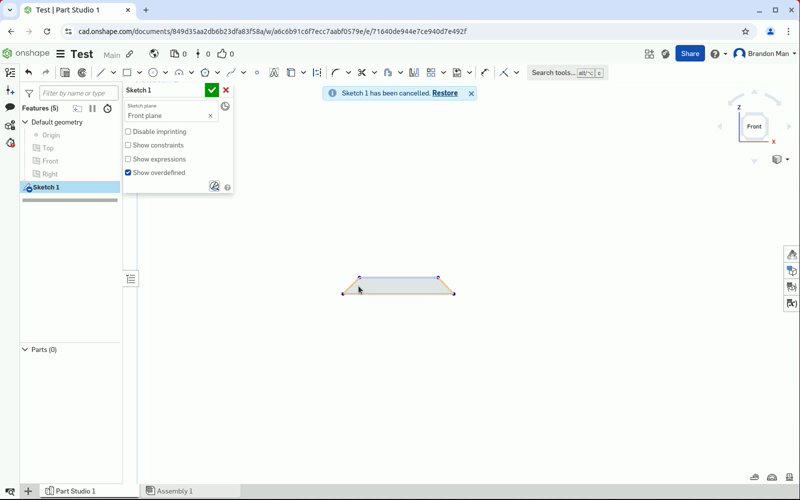
scroll(6)
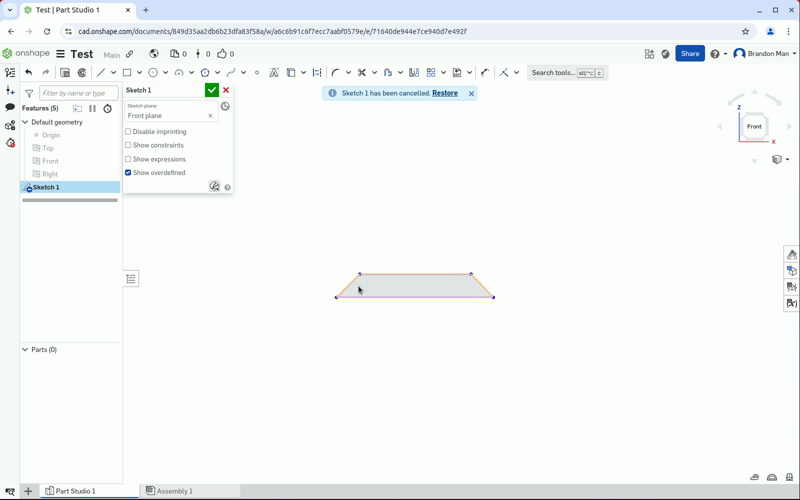
scroll(6)
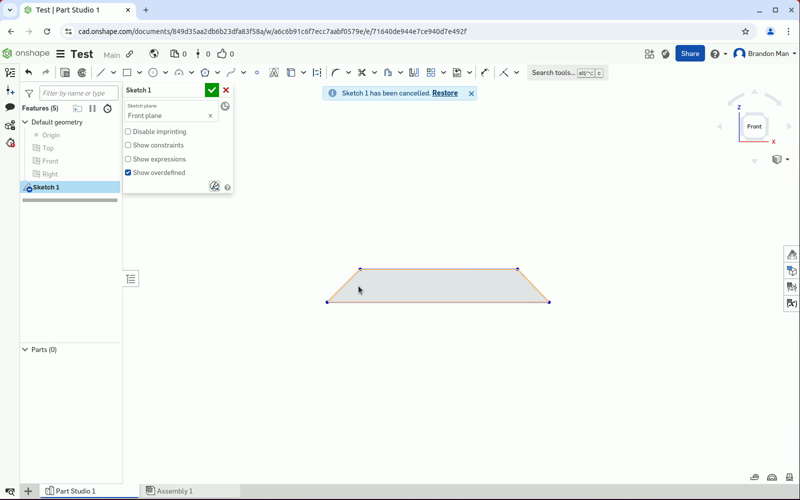
scroll(6)
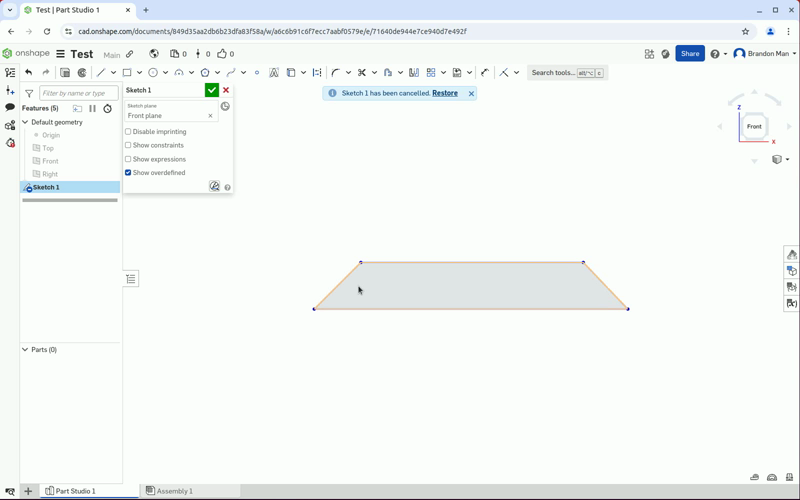
scroll(6)
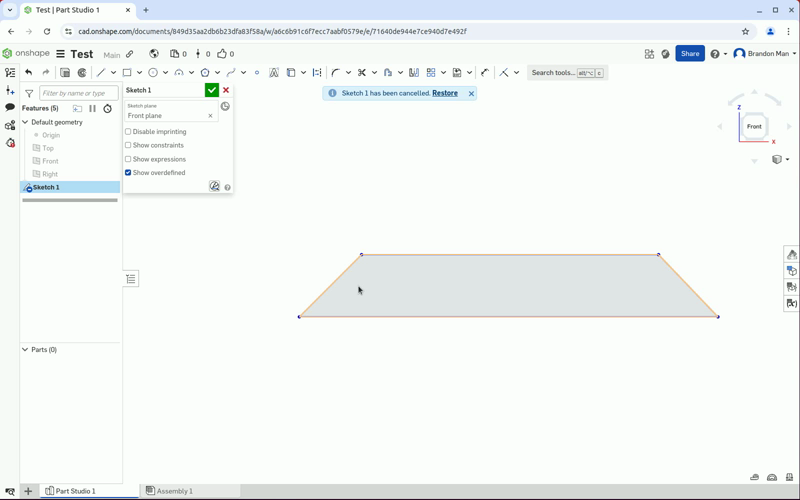
scroll(6)
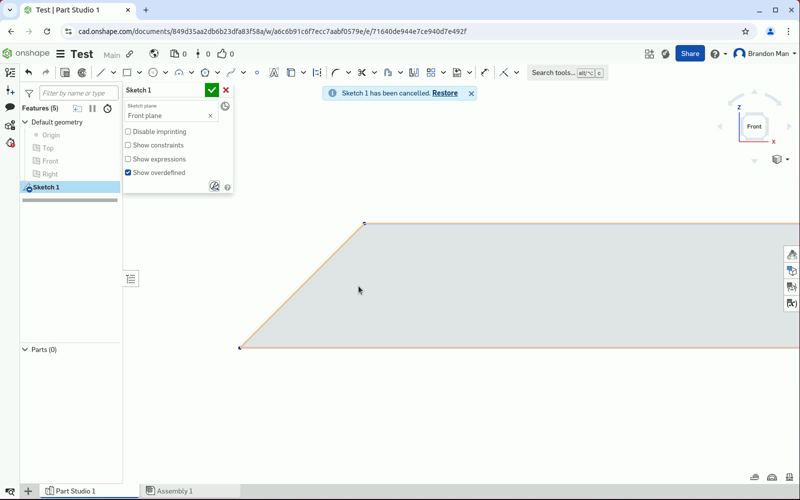
click(358, 285)
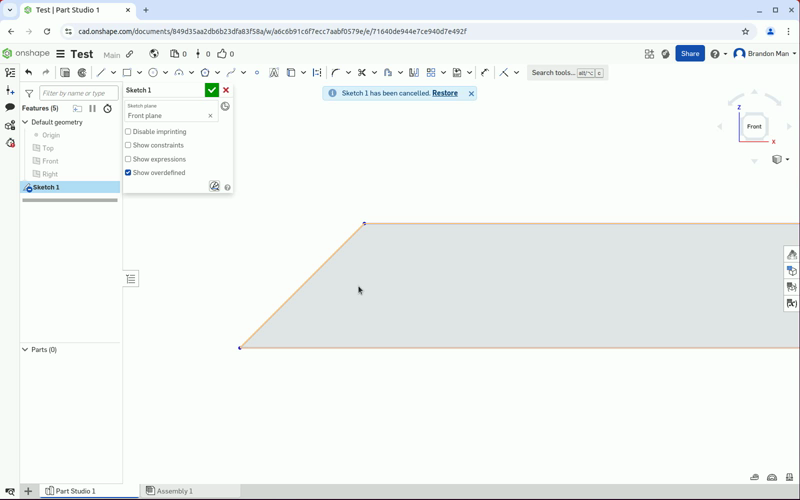
scroll(-6)
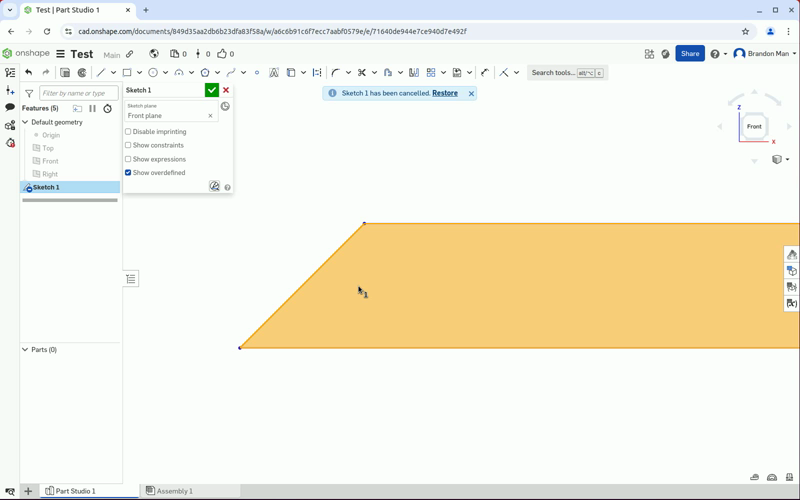
scroll(-6)
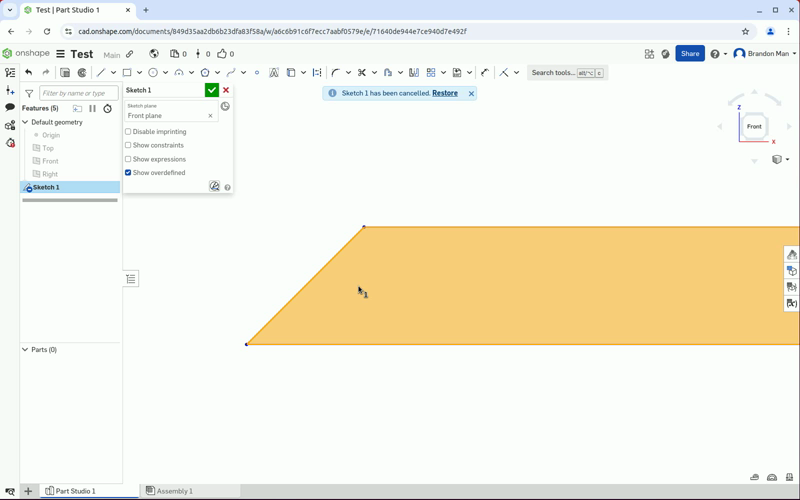
scroll(-6)
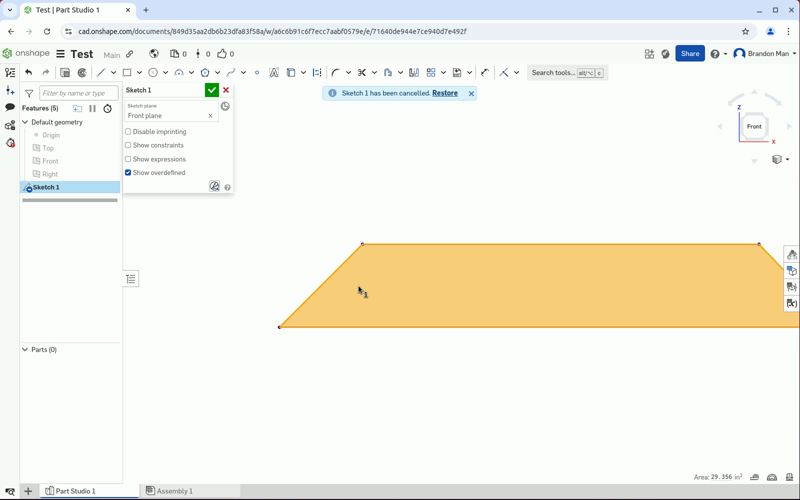
scroll(-6)
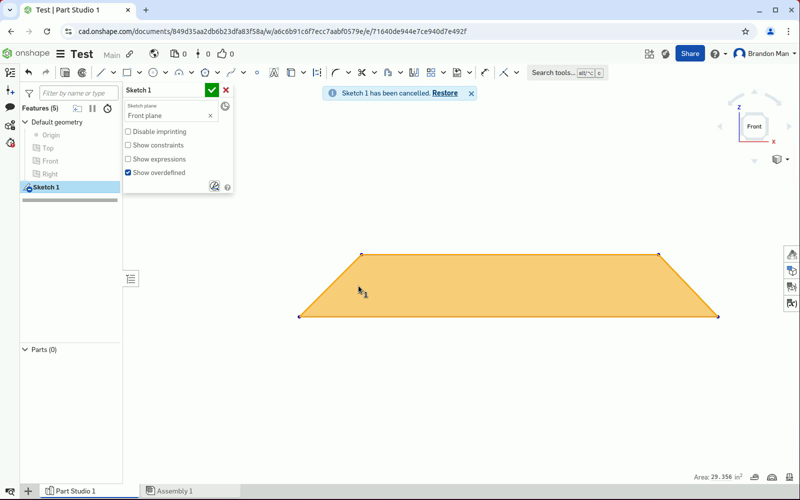
scroll(-6)
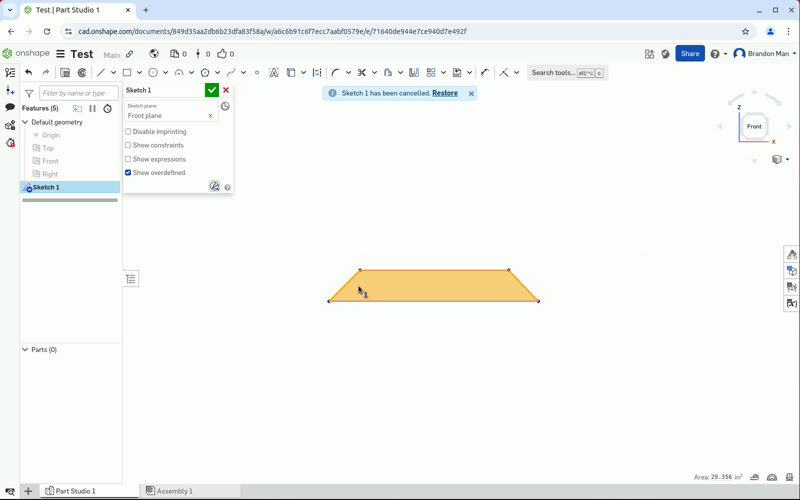
scroll(-6)
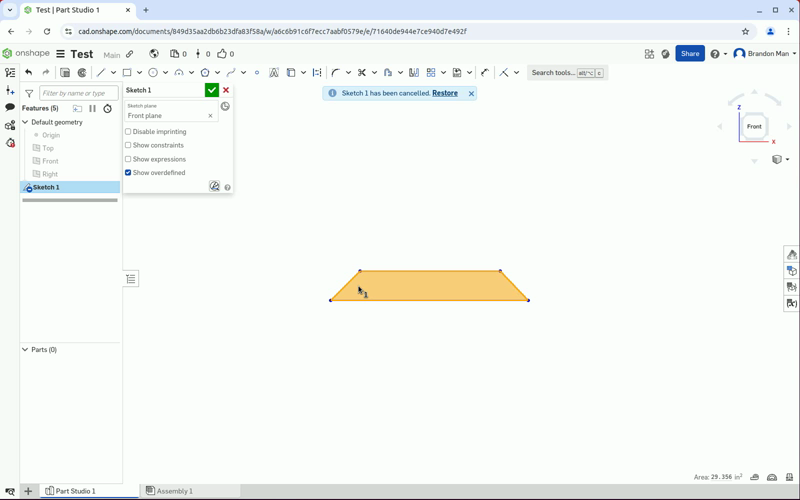
scroll(-6)
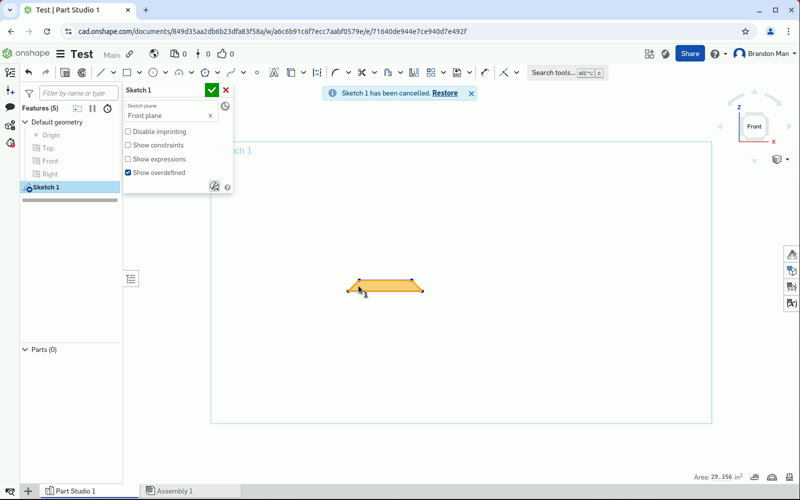
mouse_move(73, 352)
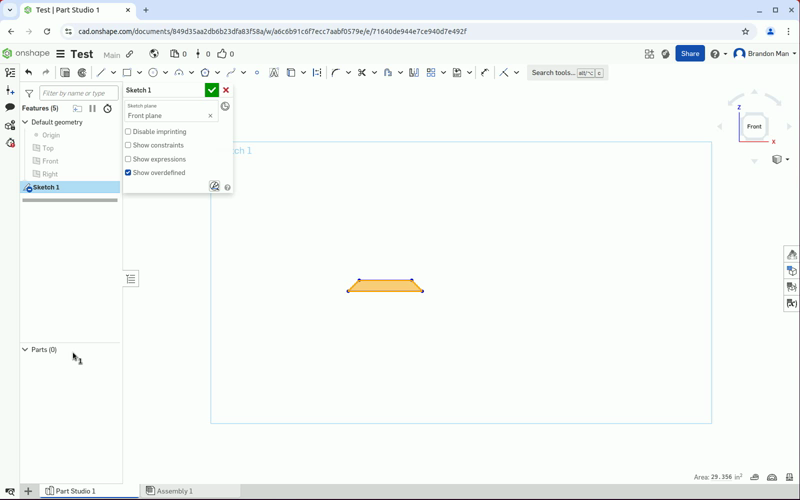
key(shift+y)
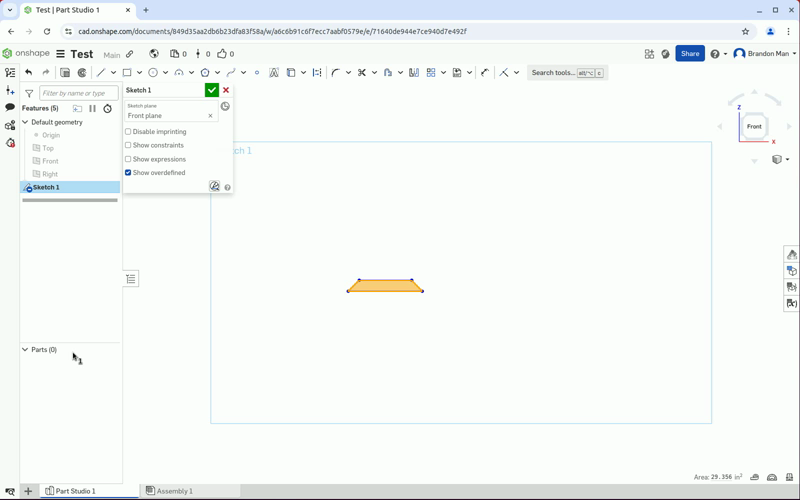
key(shift+e)
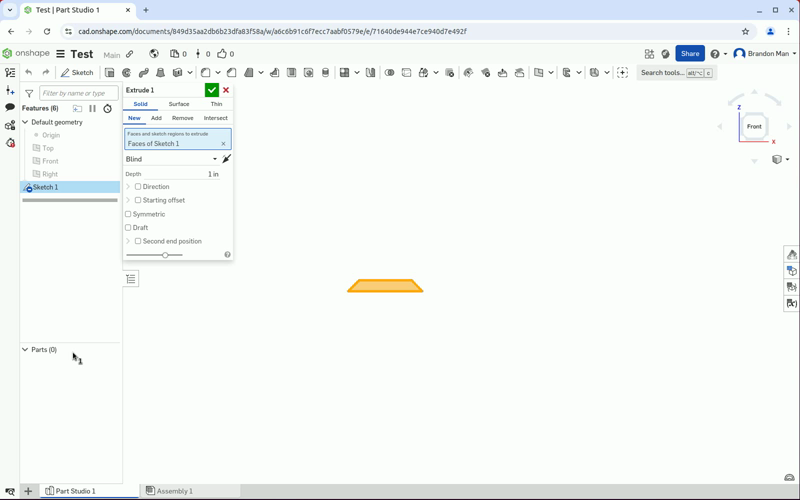
mouse_move(143, 106)
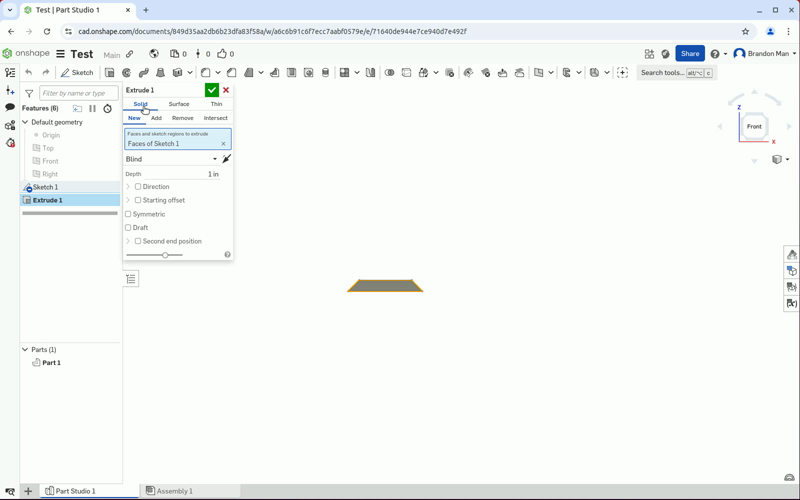
click(143, 106)
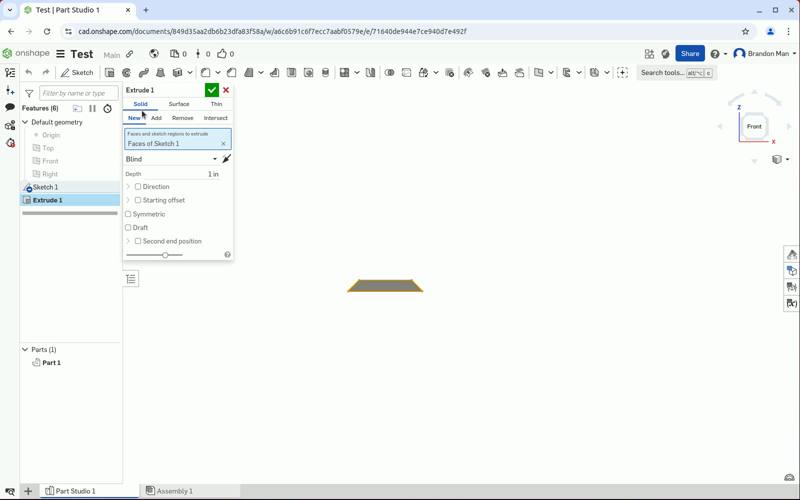
mouse_move(137, 120)
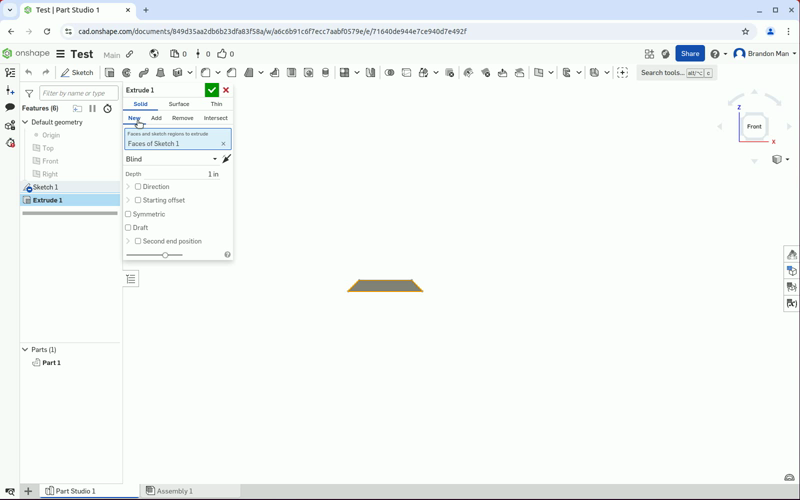
click(137, 120)
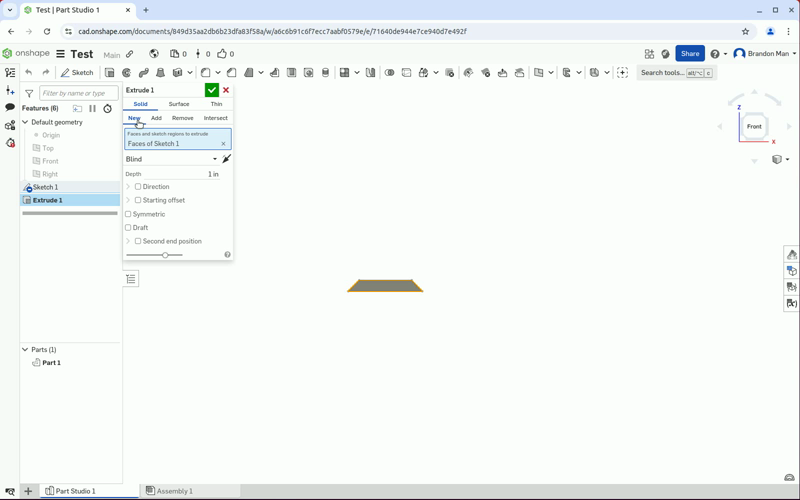
key(tab, 4)
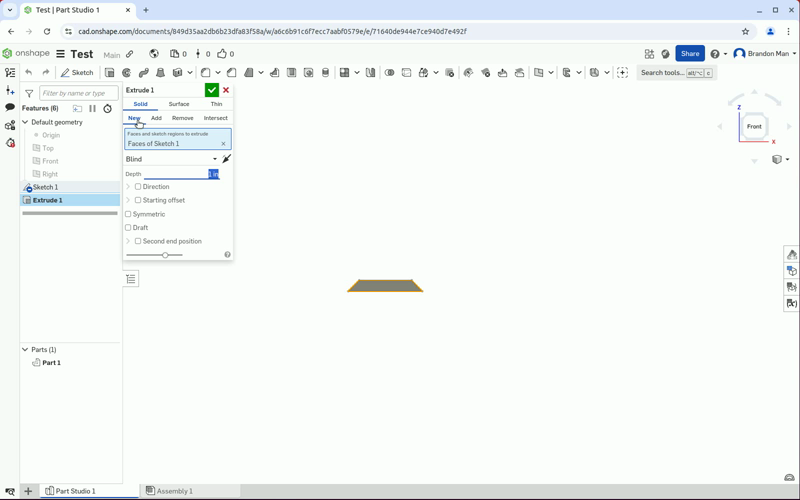
text(4.332)
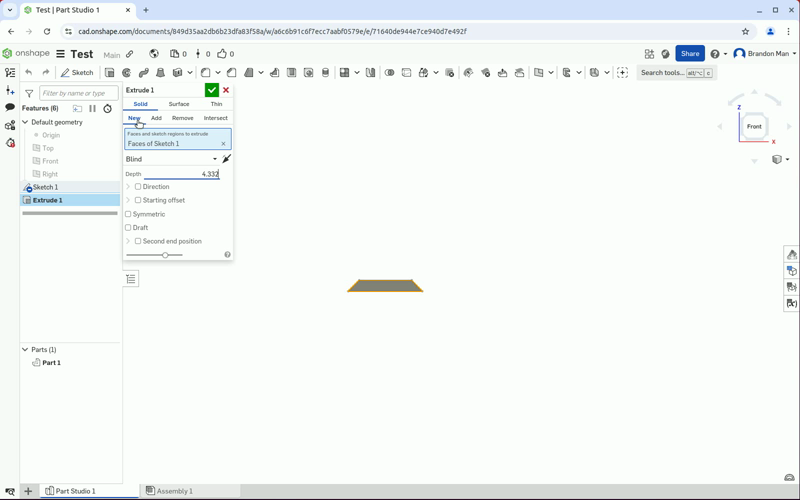
key(tab, 3)
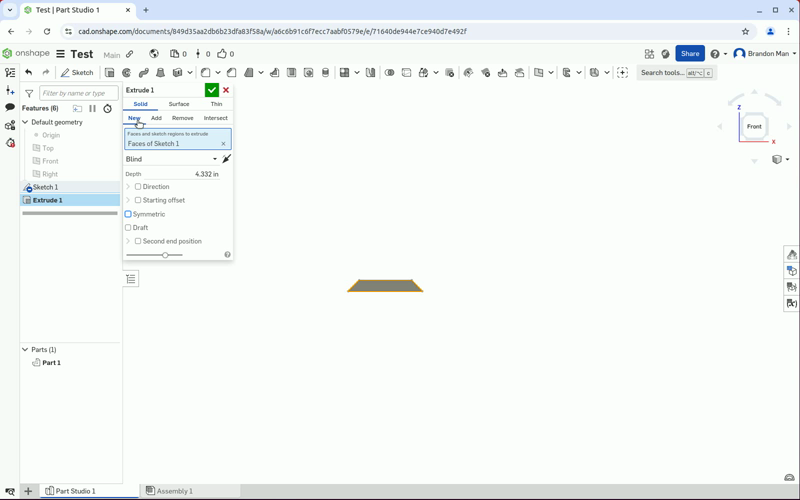
key(space)
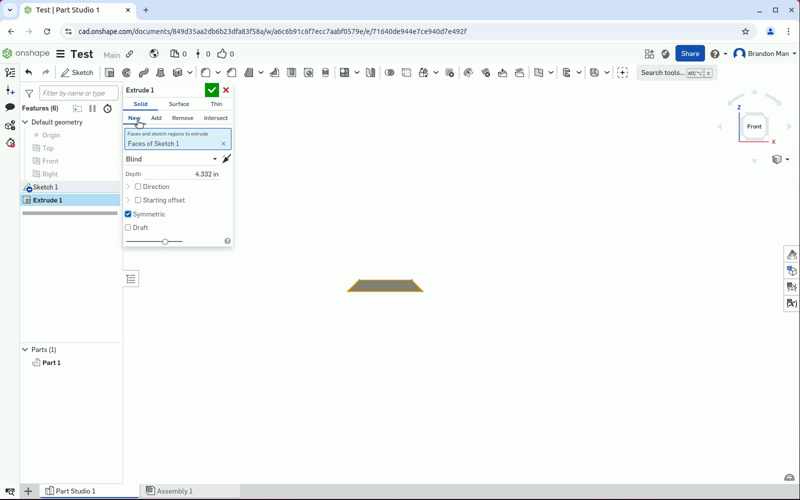
key(enter)
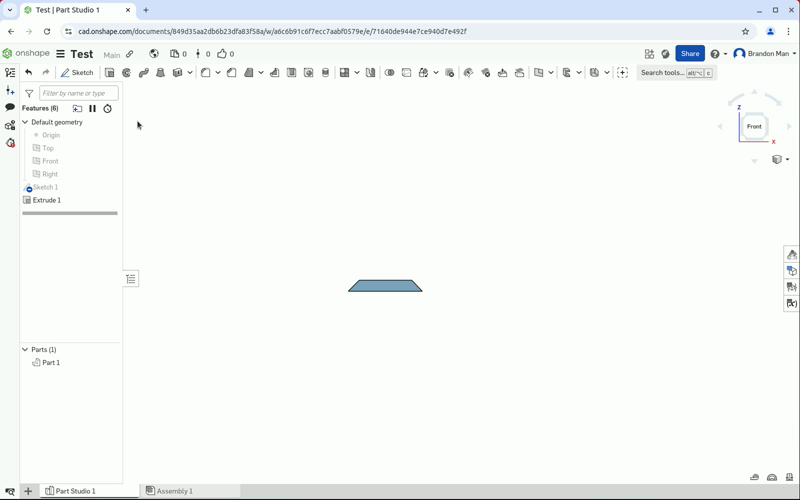
key(shift+h)
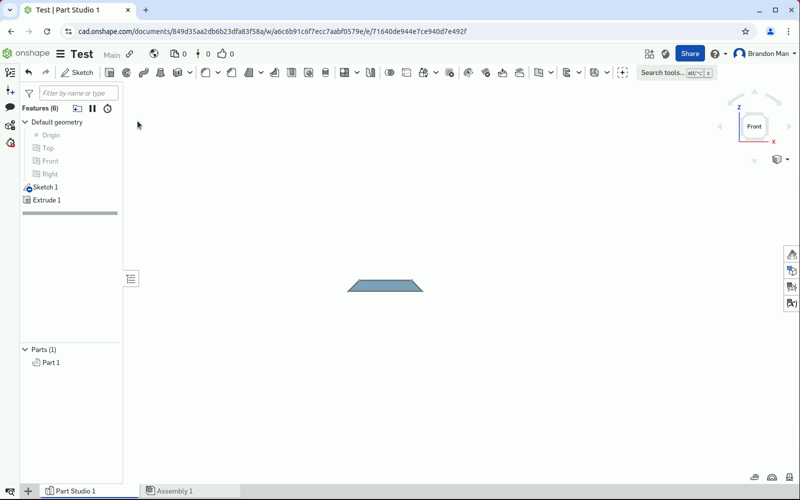
key(shift+h)
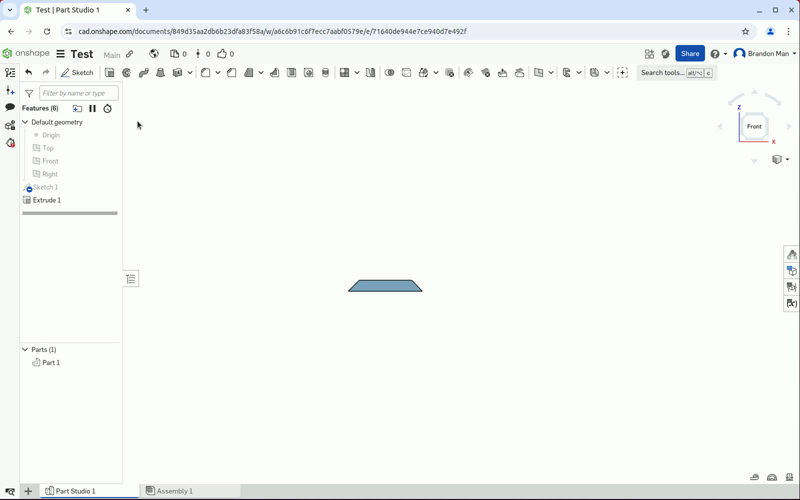
mouse_move(73, 189)
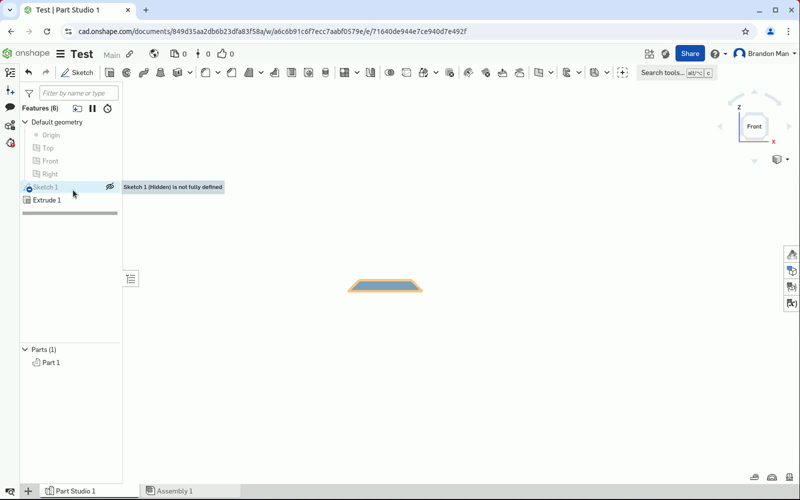
click(73, 189)
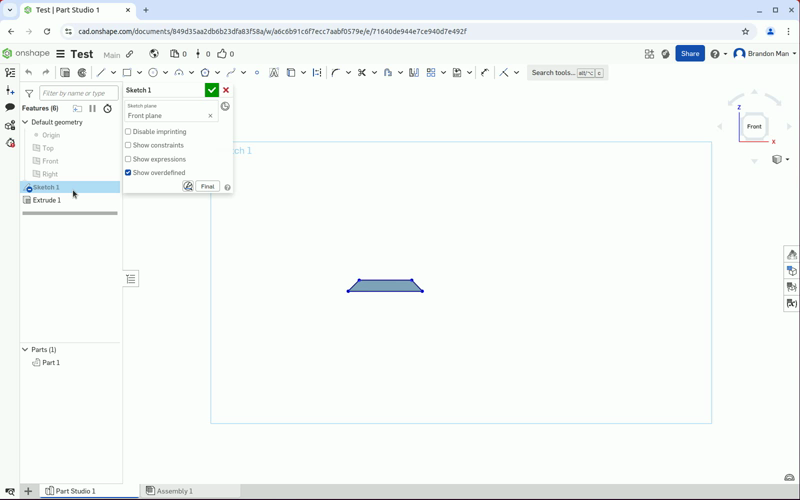
mouse_move(229, 92)
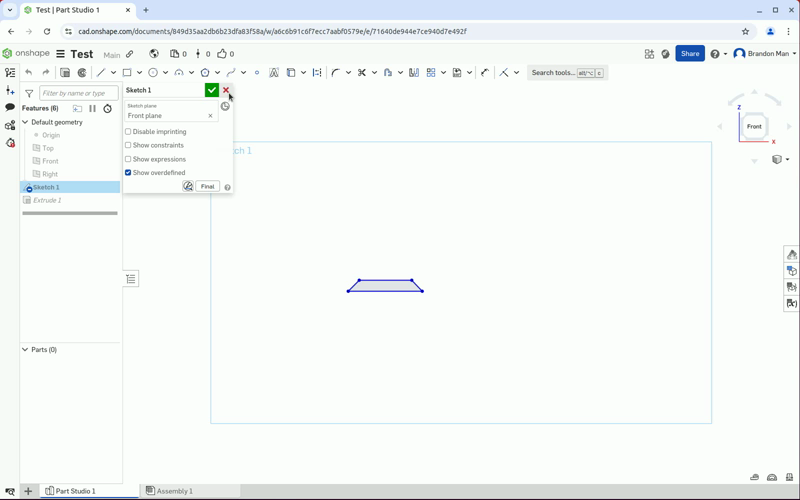
click(229, 92)
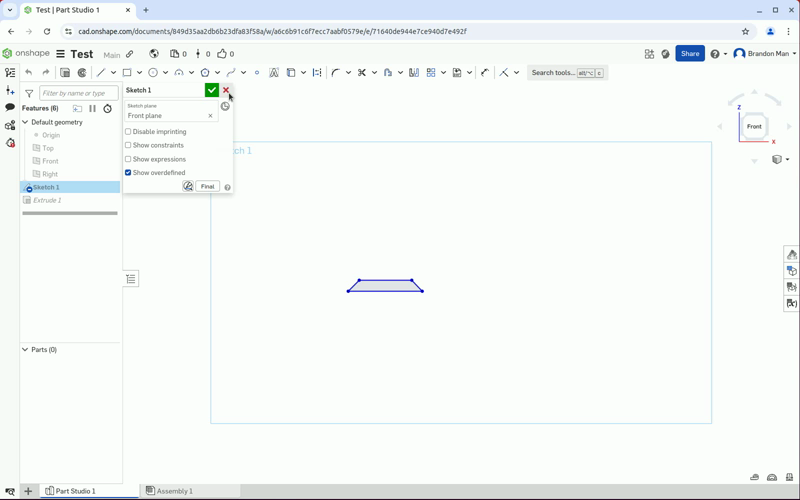
key(shift+s)
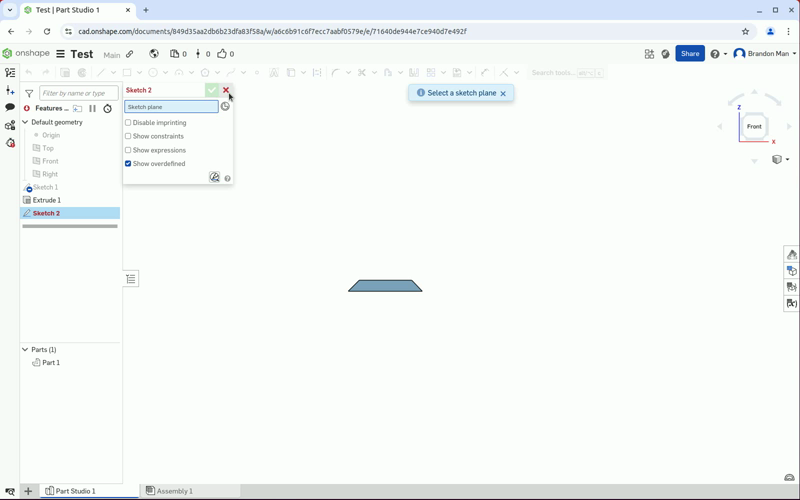
mouse_move(73, 163)
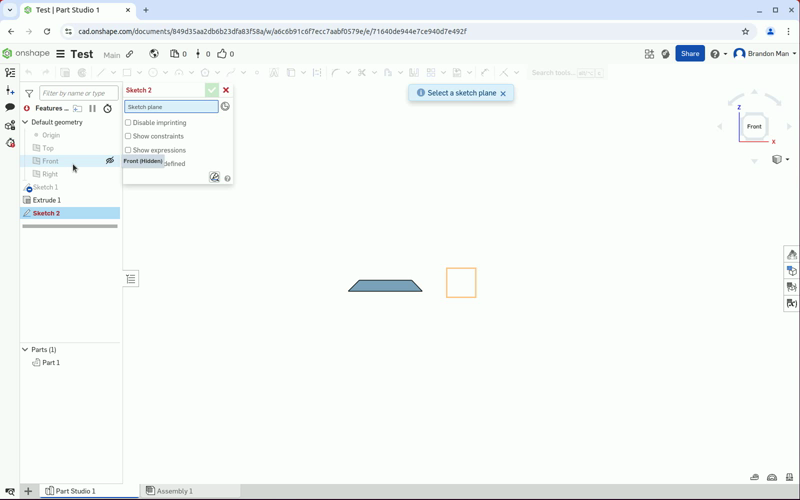
click(73, 163)
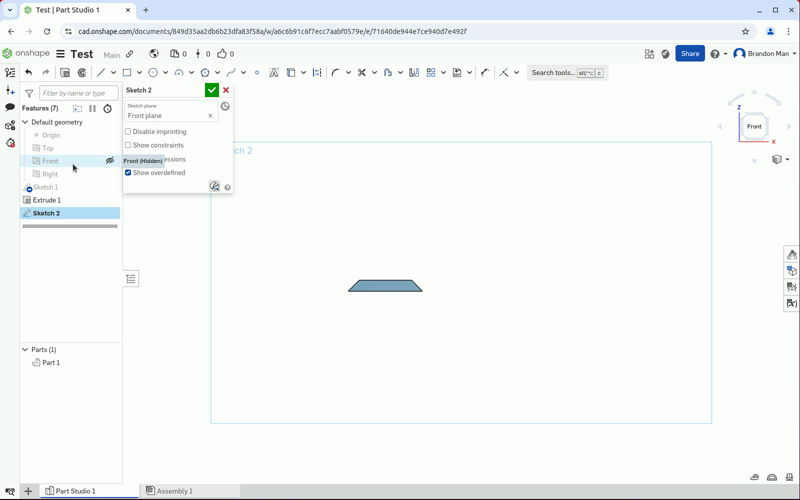
mouse_move(73, 352)
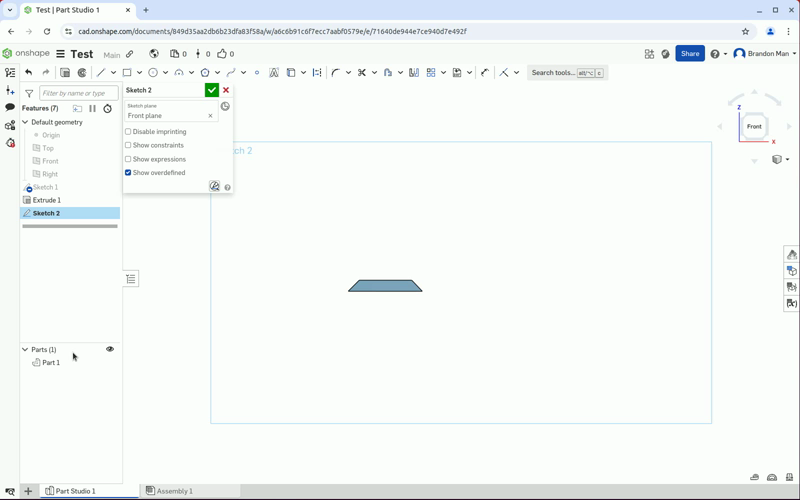
key(y)
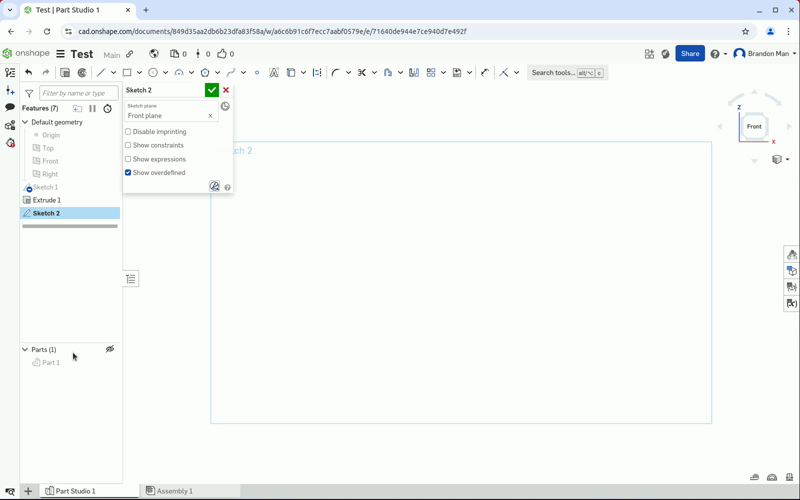
key(l)
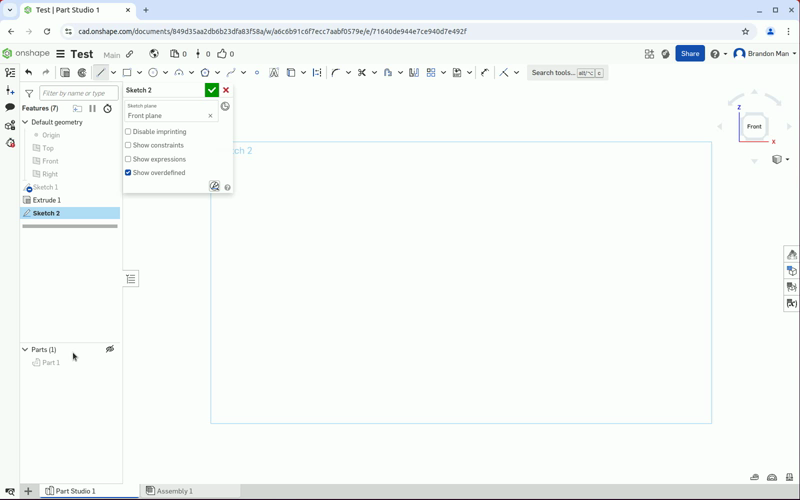
key_down(shift)
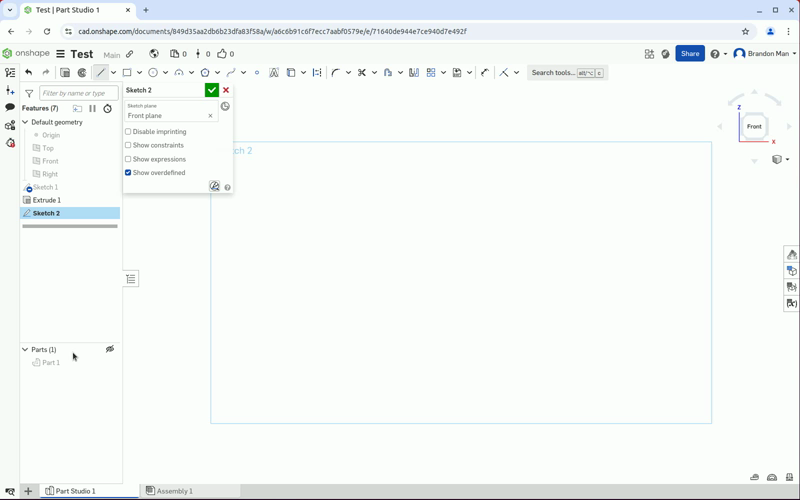
mouse_move(454, 335)
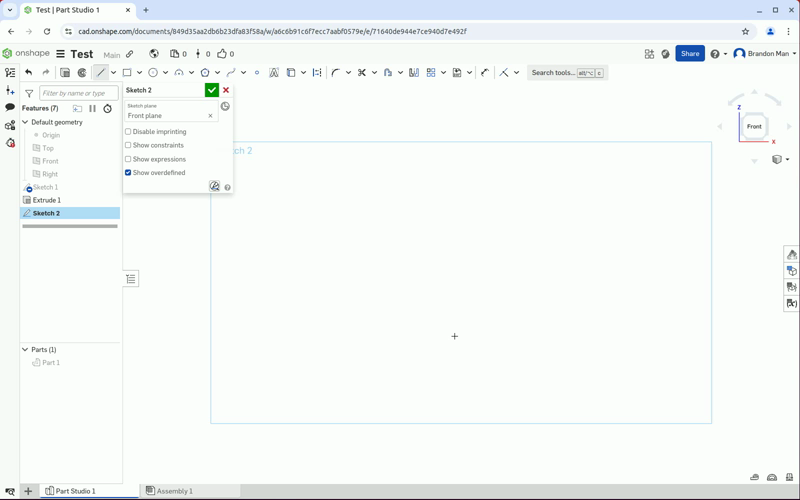
click(454, 335)
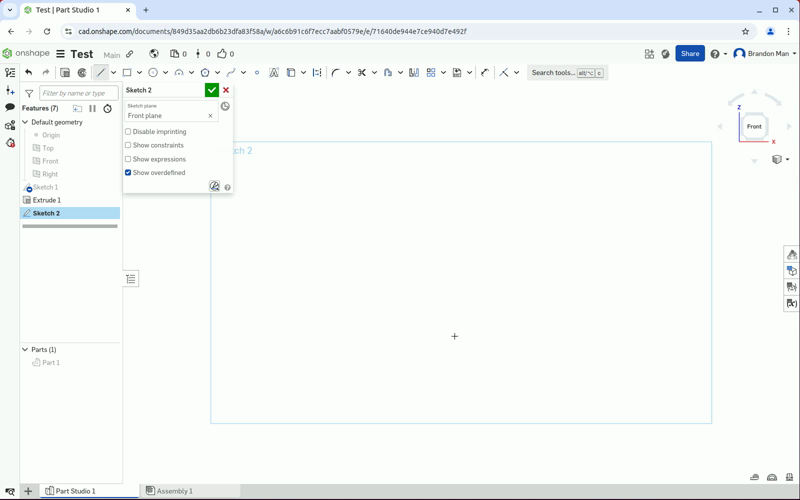
key_up(shift)
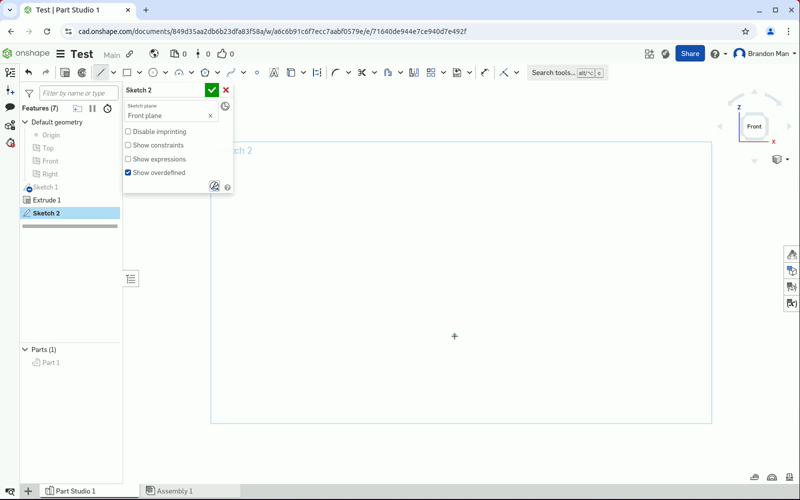
key_down(shift)
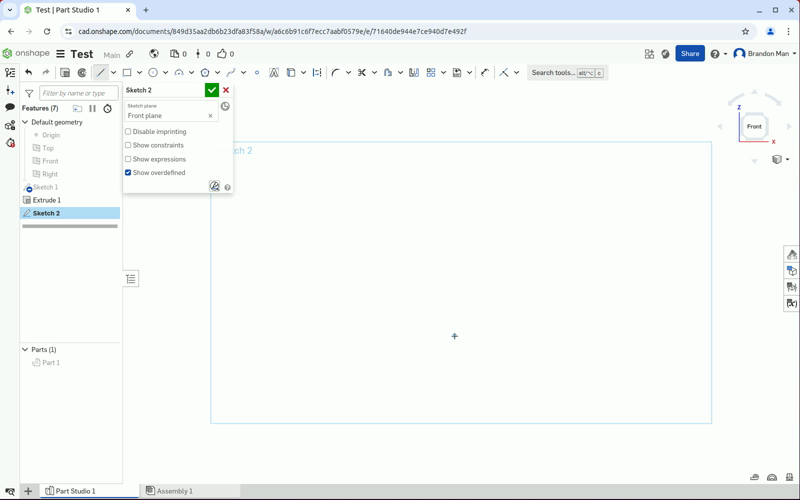
mouse_move(484, 335)
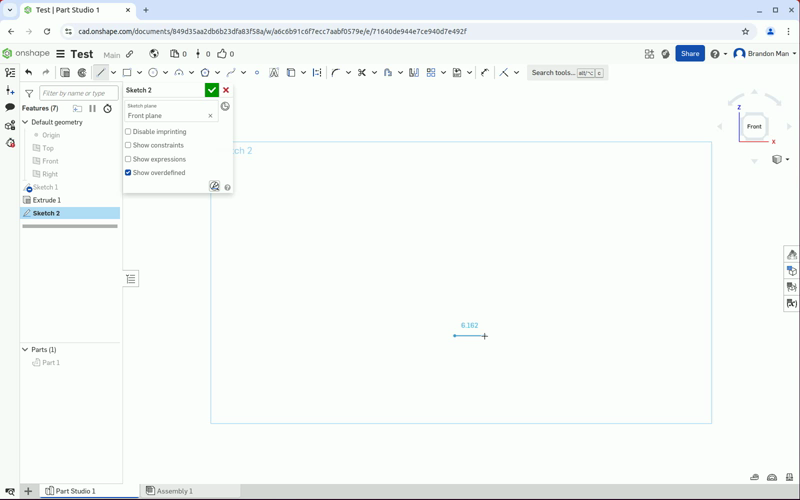
mouse_move(466, 335)
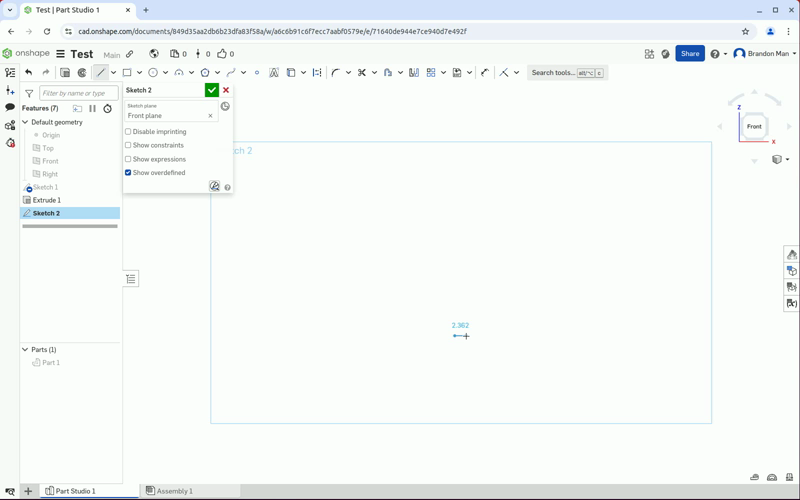
click(466, 335)
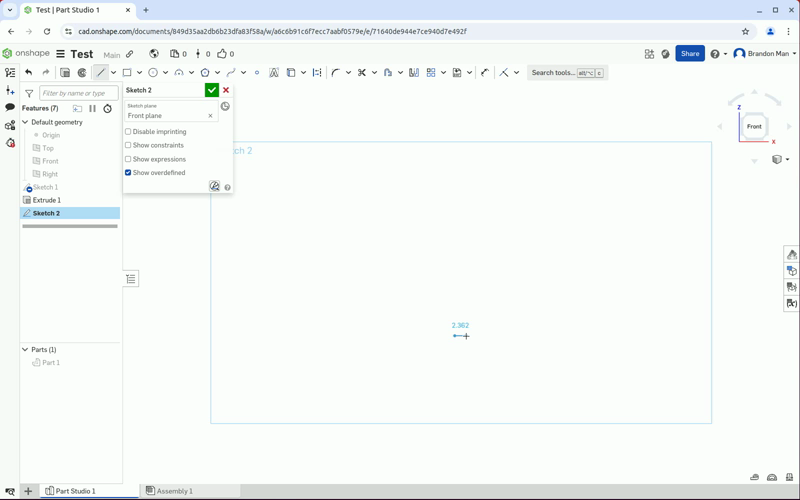
key_up(shift)
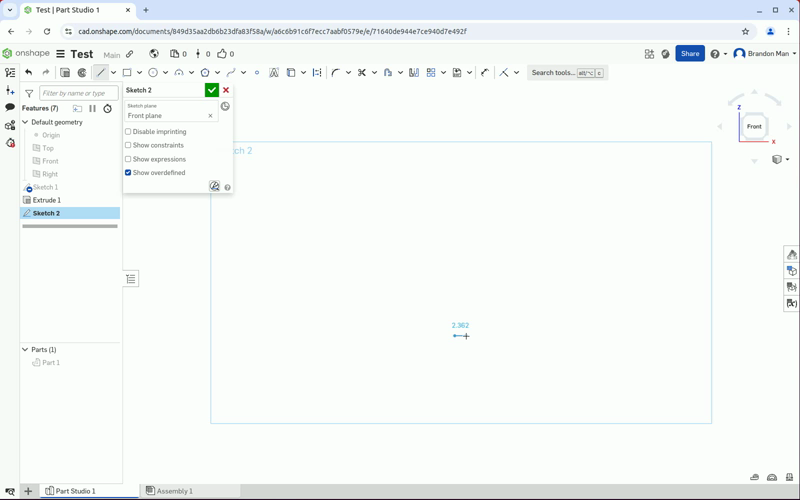
key_down(shift)
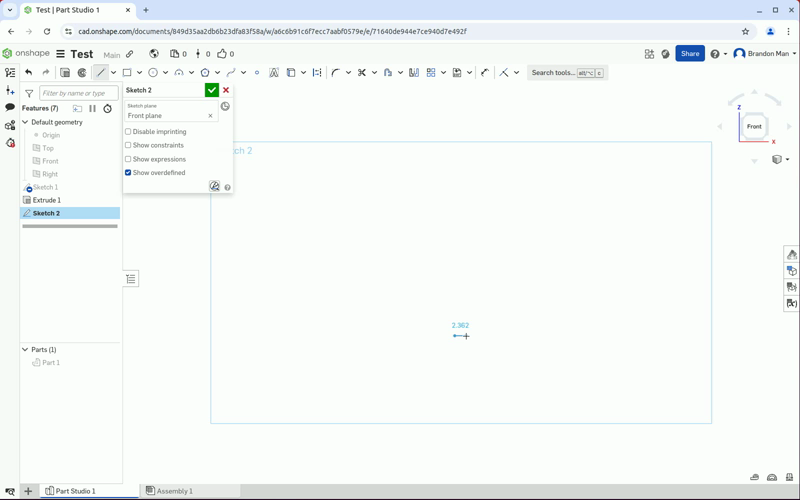
mouse_move(466, 230)
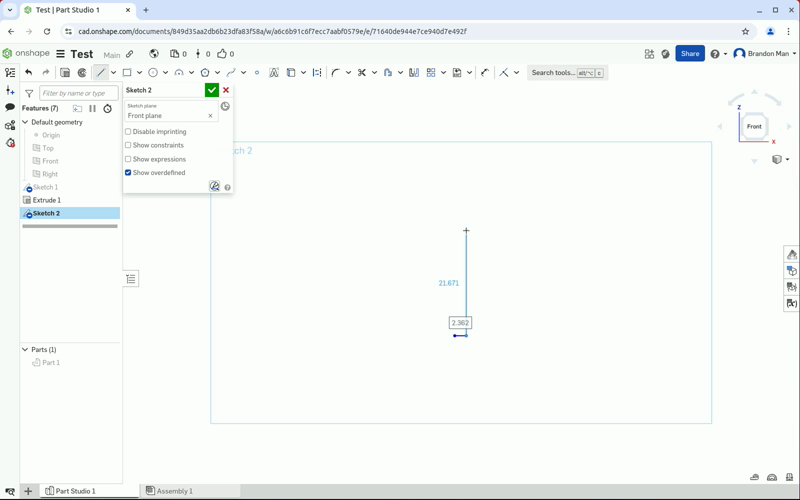
click(466, 230)
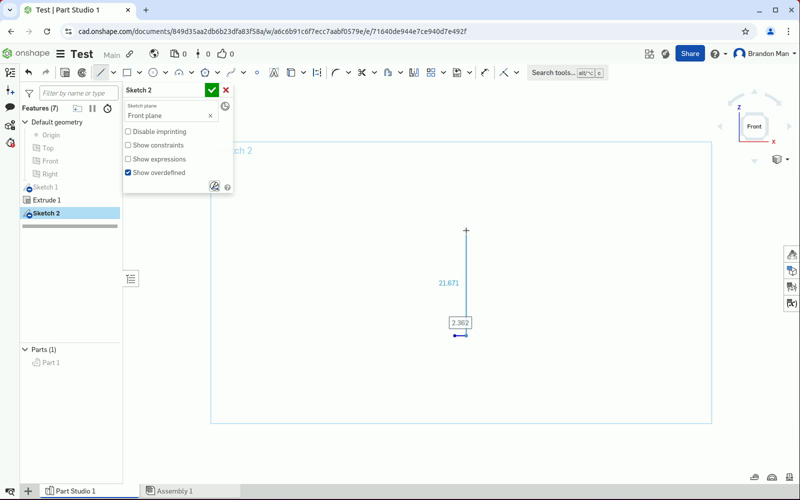
key_up(shift)
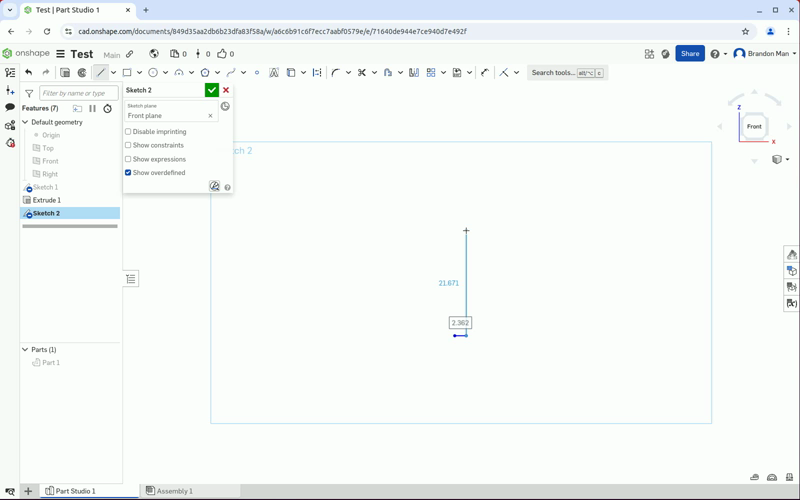
key_down(shift)
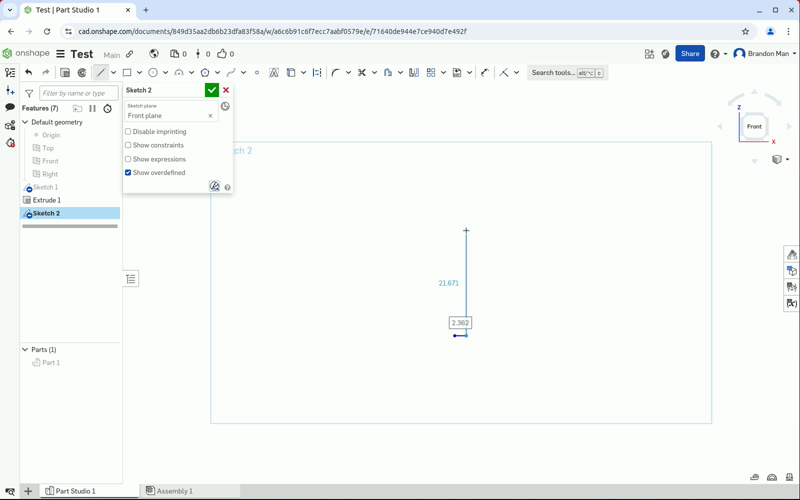
mouse_move(496, 230)
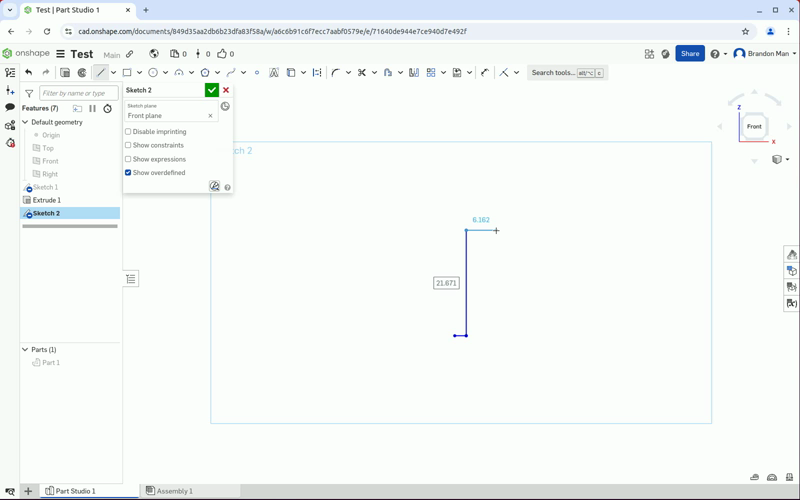
mouse_move(454, 230)
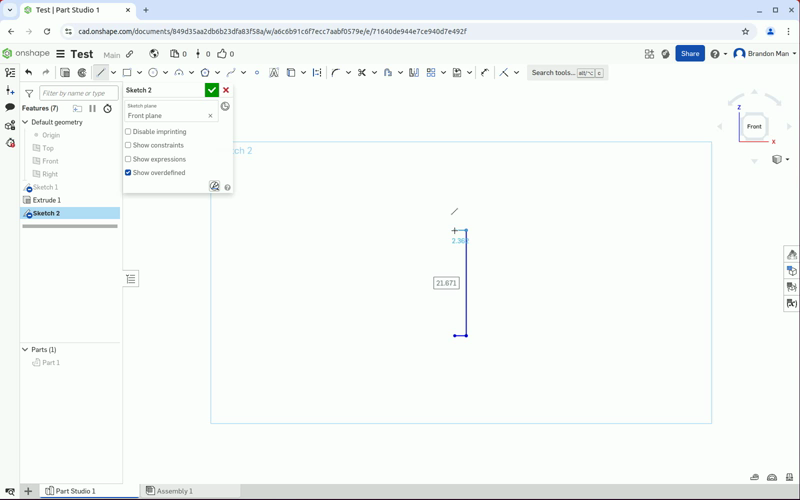
click(454, 230)
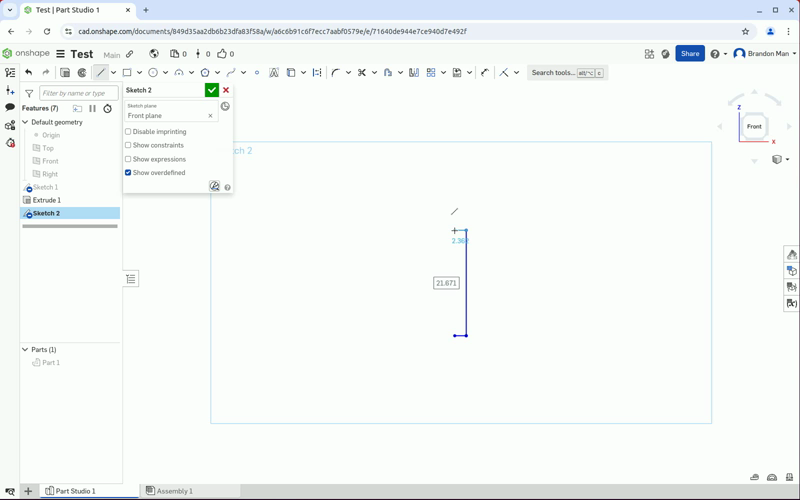
key_up(shift)
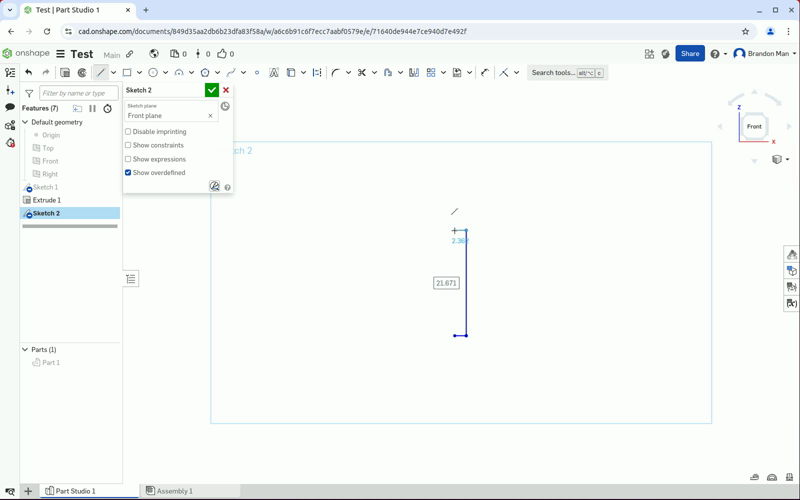
key_down(shift)
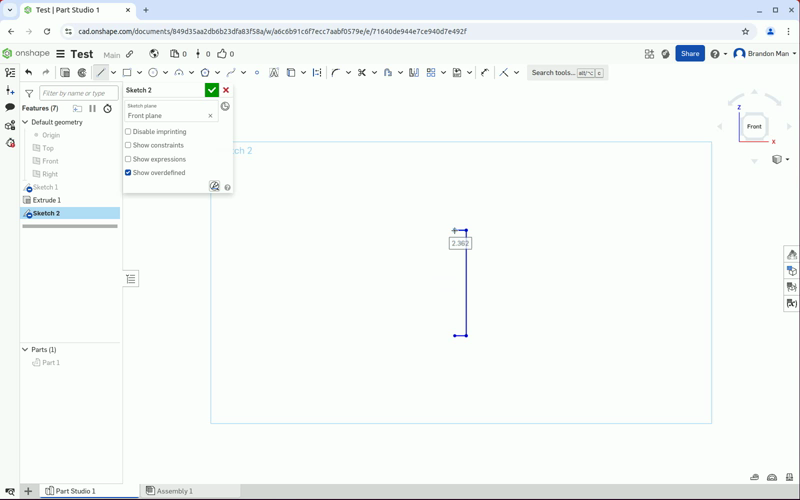
mouse_move(454, 335)
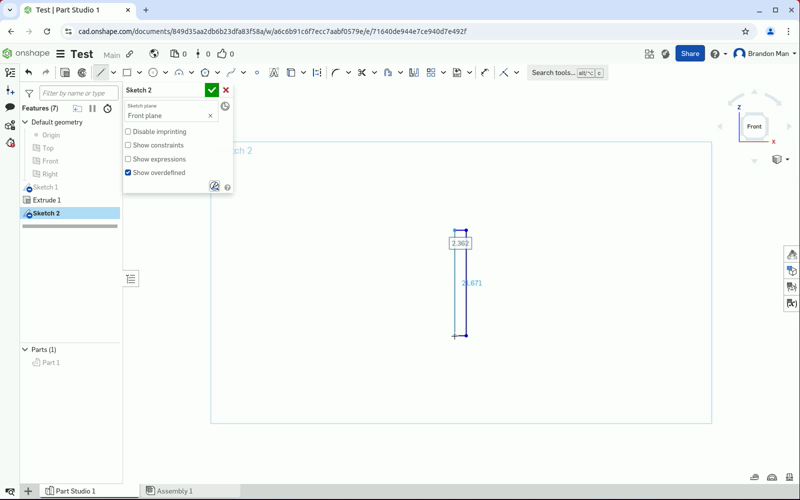
key_up(shift)
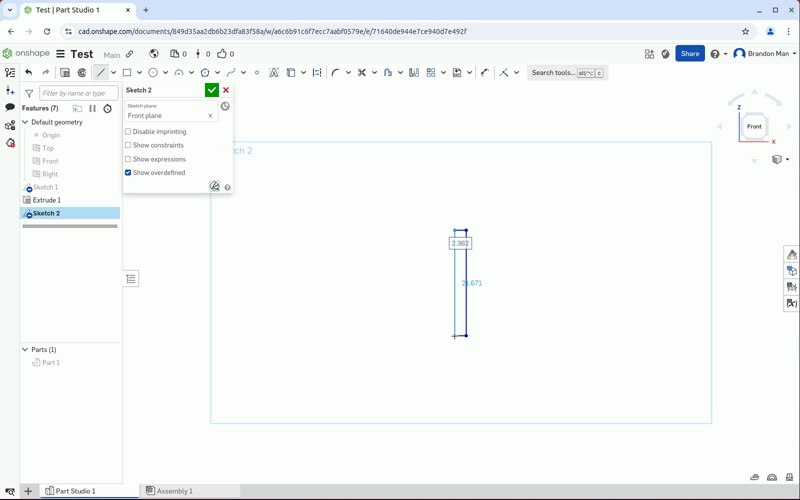
click(454, 335)
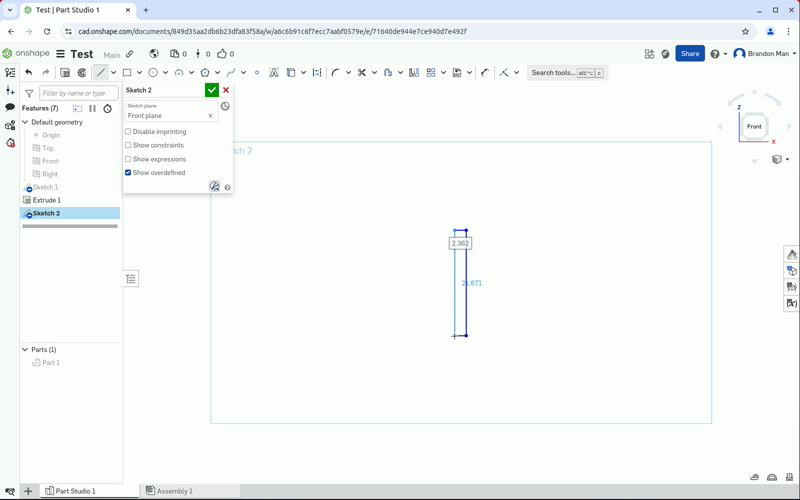
key(esc)
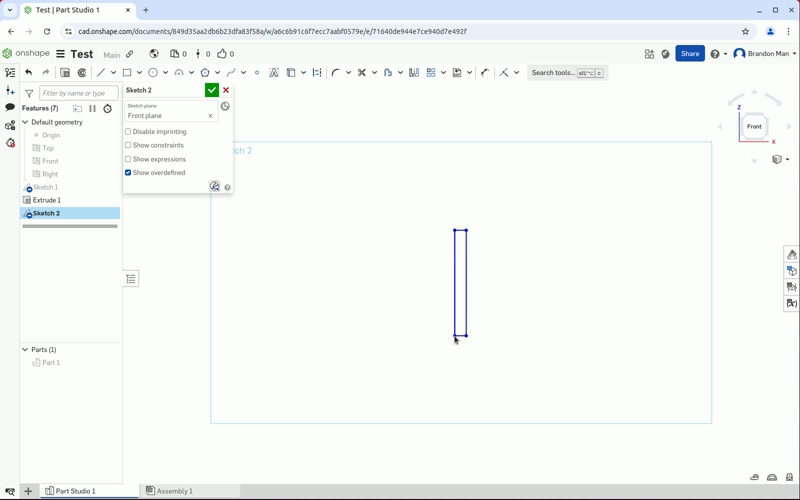
mouse_move(462, 244)
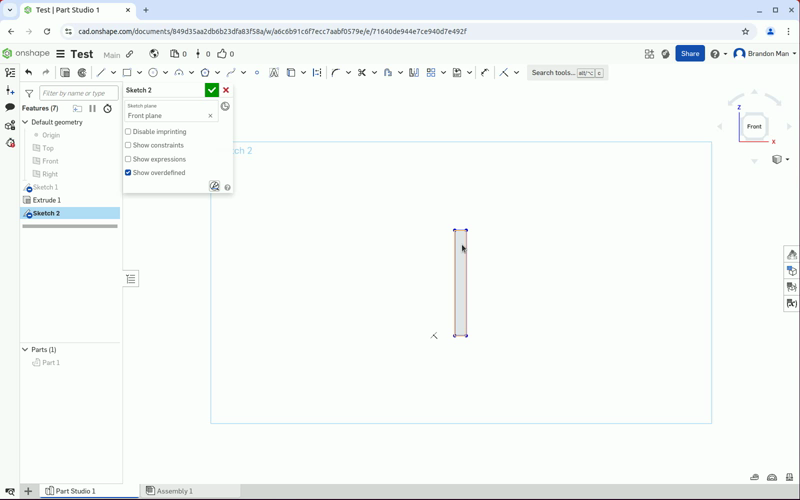
scroll(6)
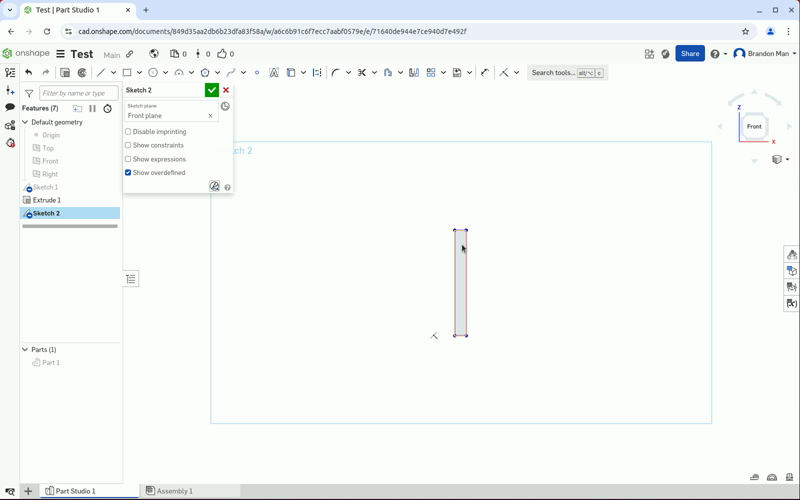
scroll(6)
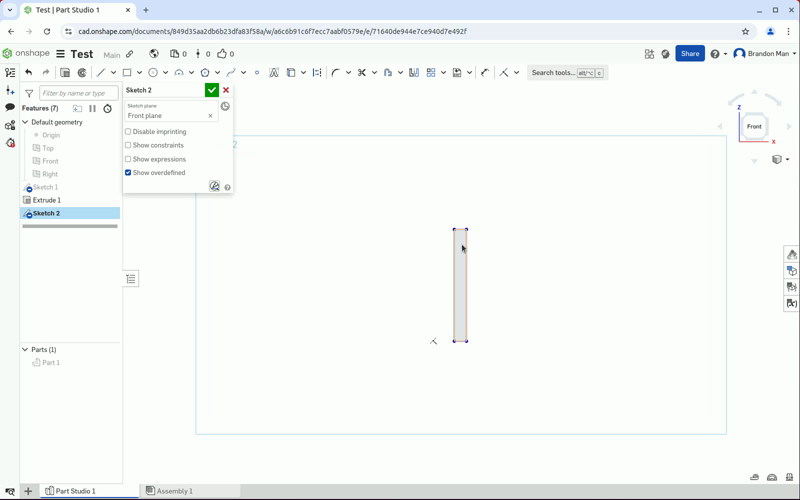
scroll(6)
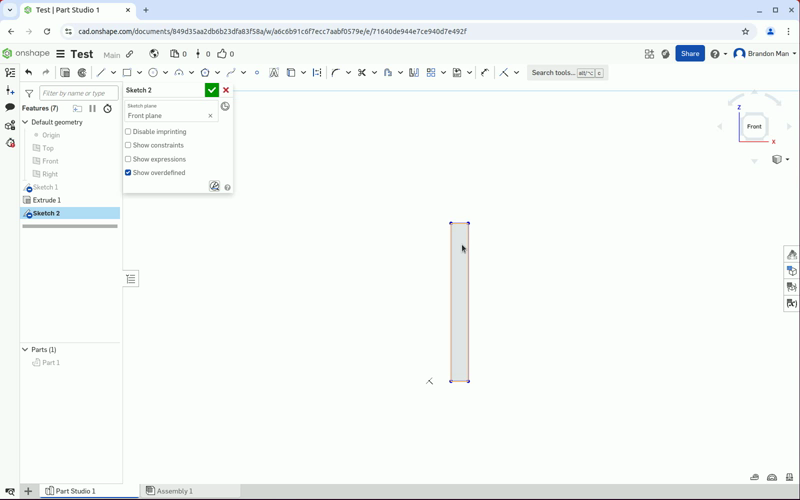
scroll(6)
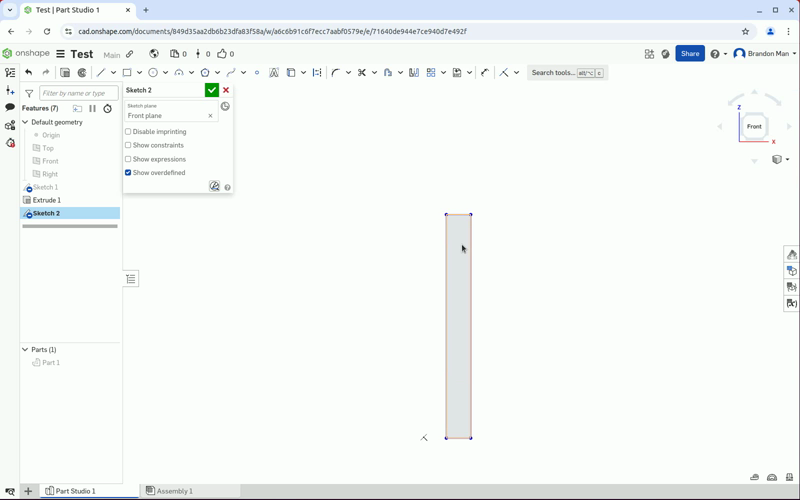
scroll(6)
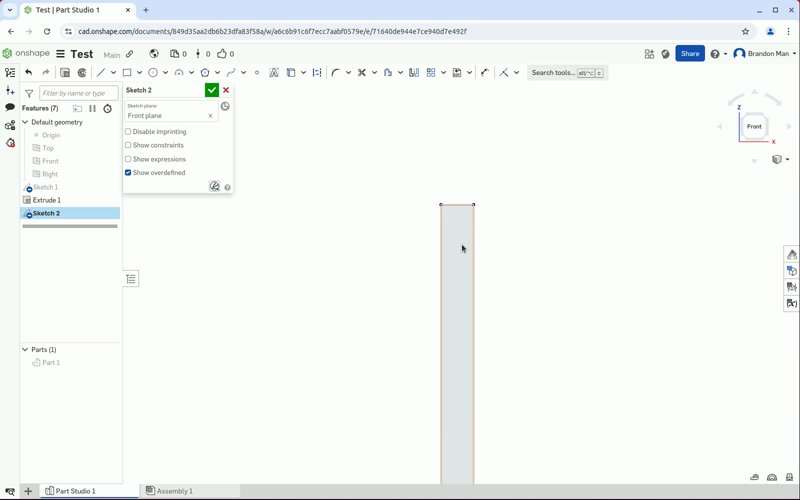
scroll(6)
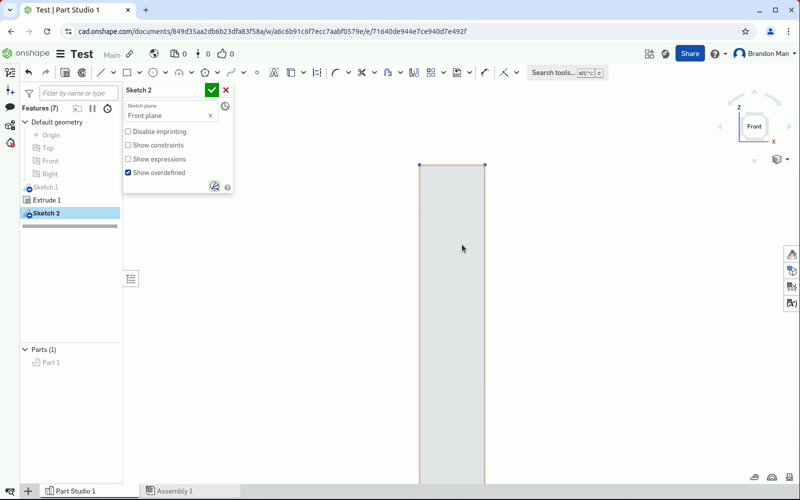
scroll(6)
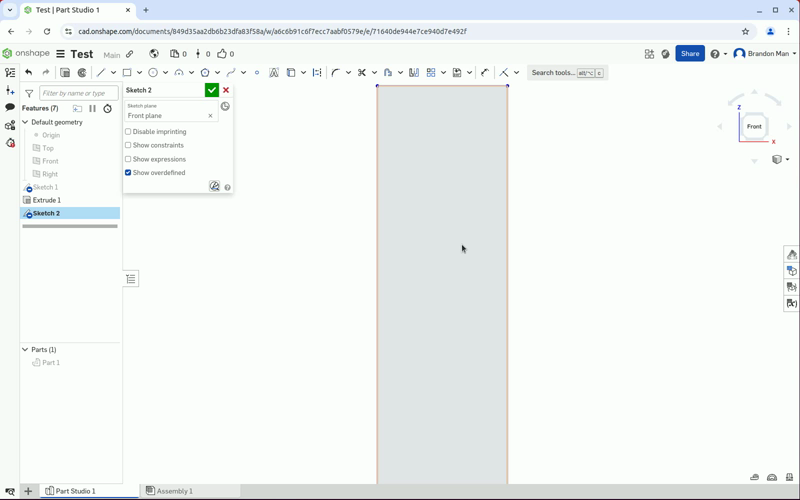
click(462, 244)
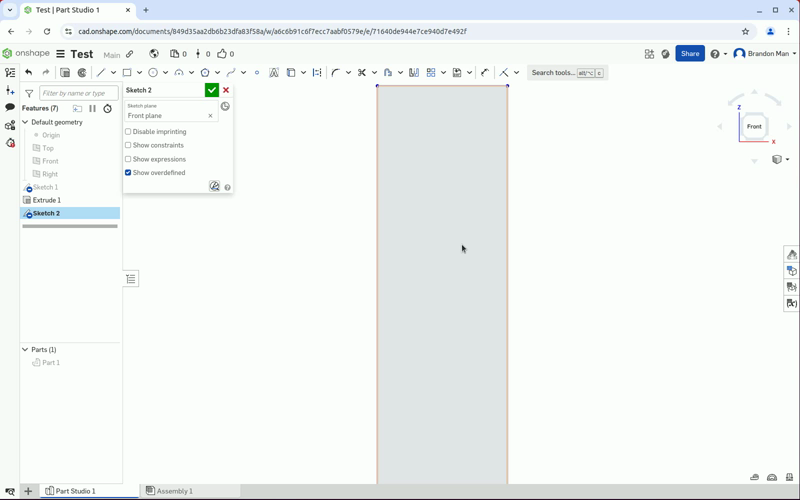
scroll(-6)
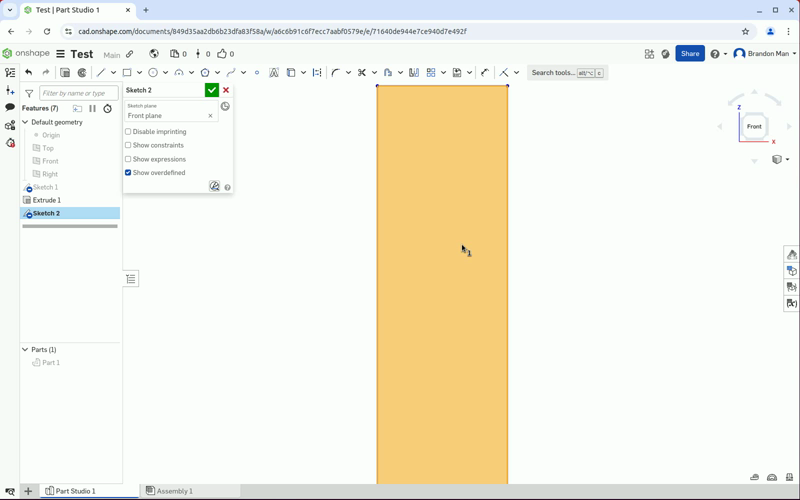
scroll(-6)
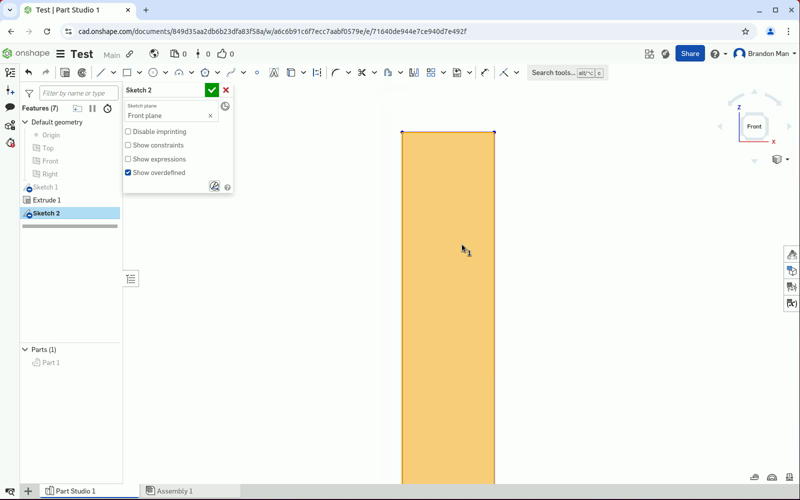
scroll(-6)
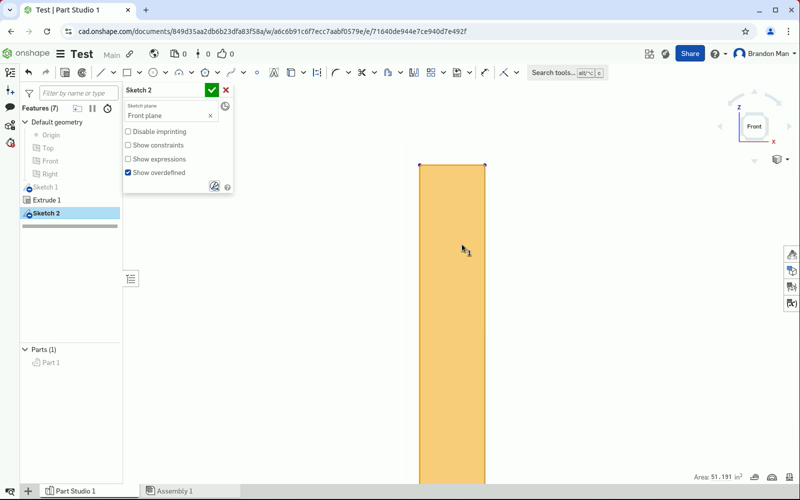
scroll(-6)
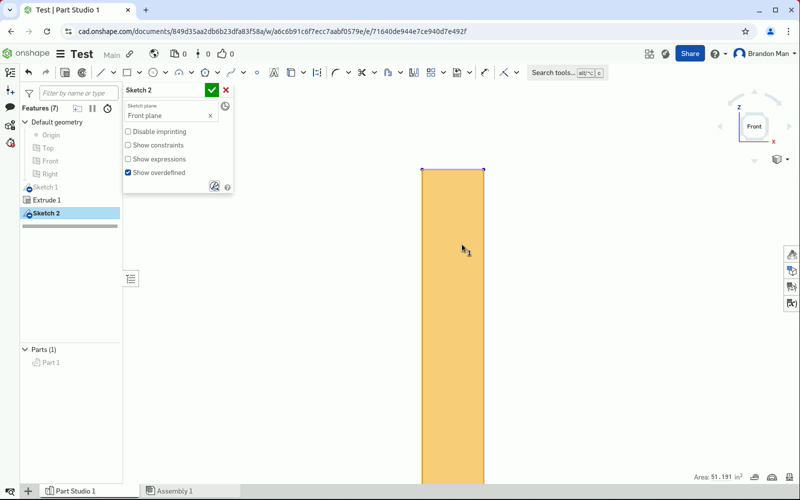
scroll(-6)
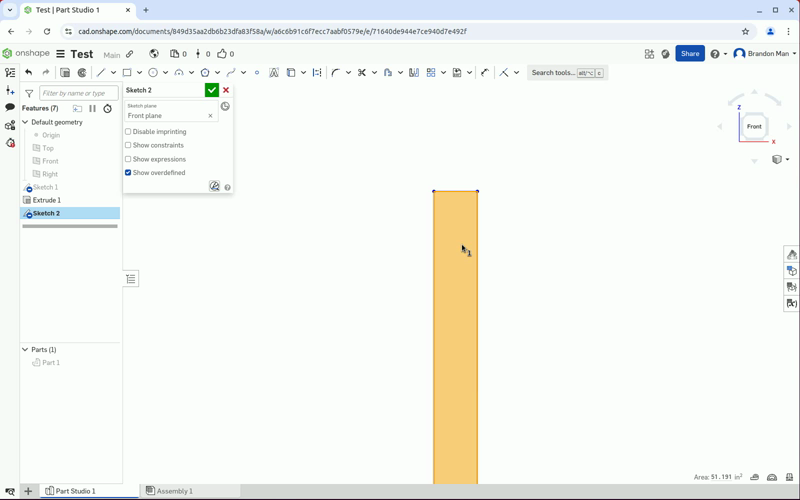
scroll(-6)
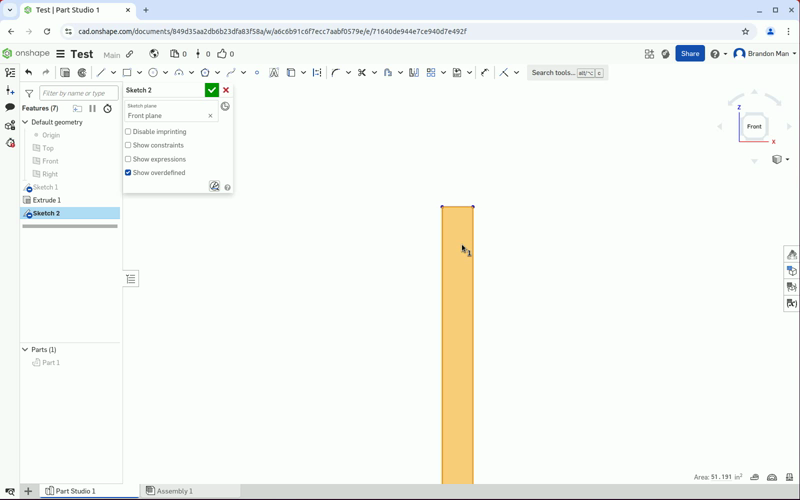
scroll(-6)
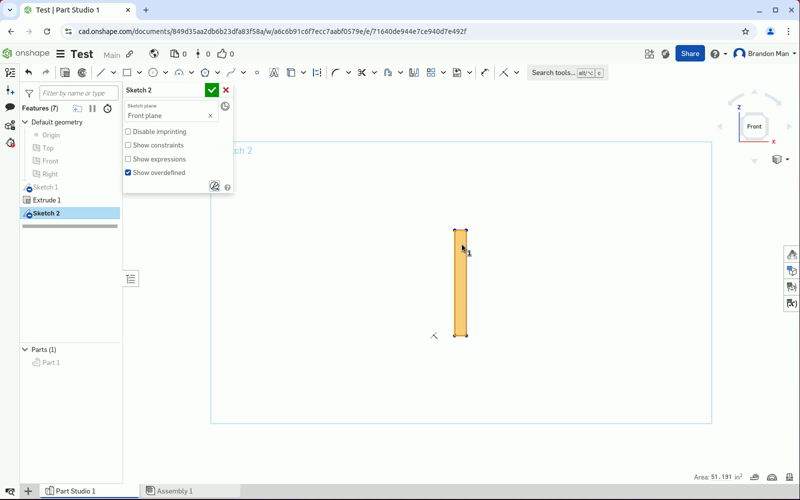
mouse_move(73, 352)
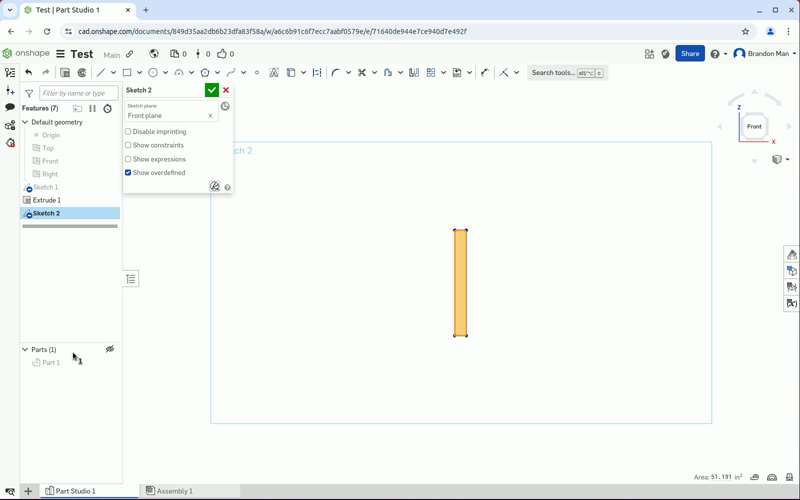
key(shift+y)
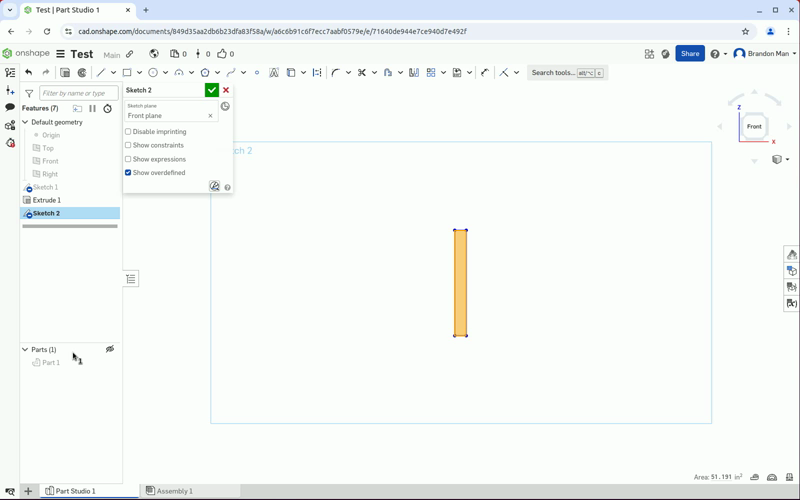
key(shift+e)
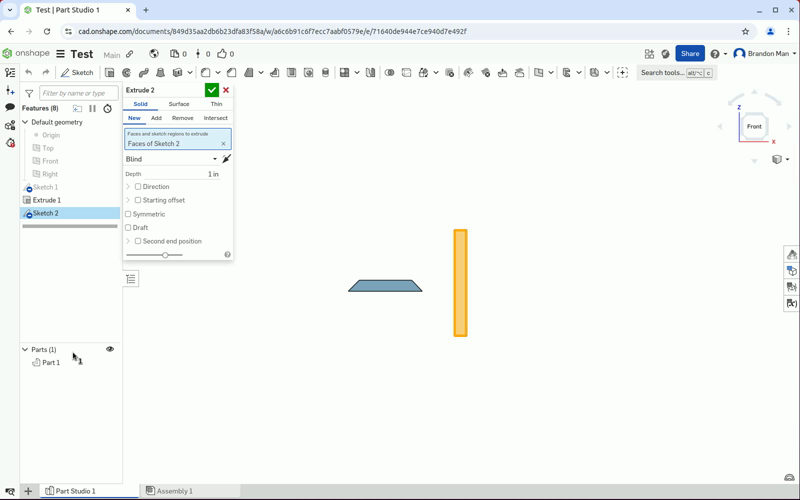
mouse_move(143, 106)
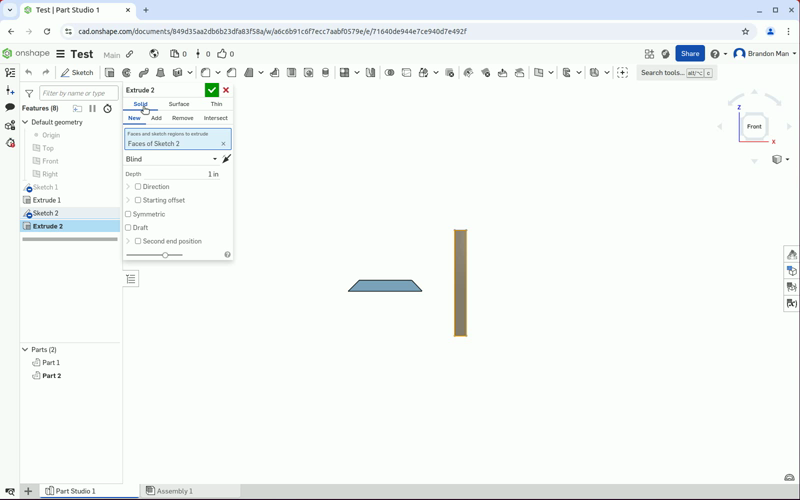
click(143, 106)
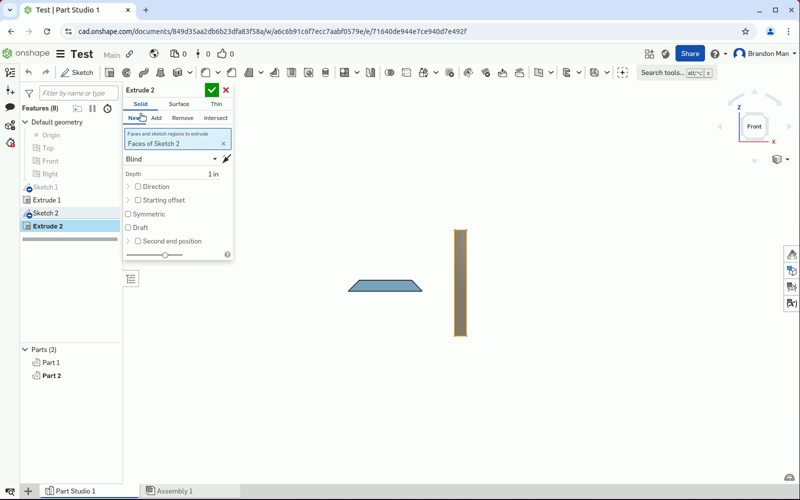
mouse_move(137, 120)
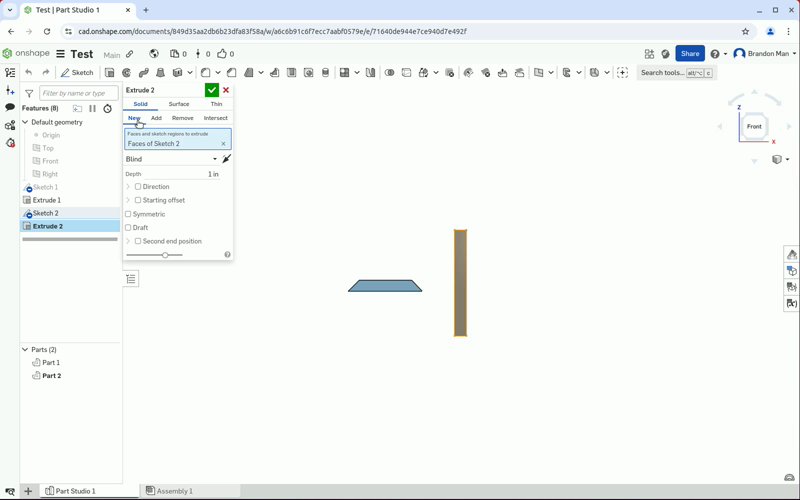
click(137, 120)
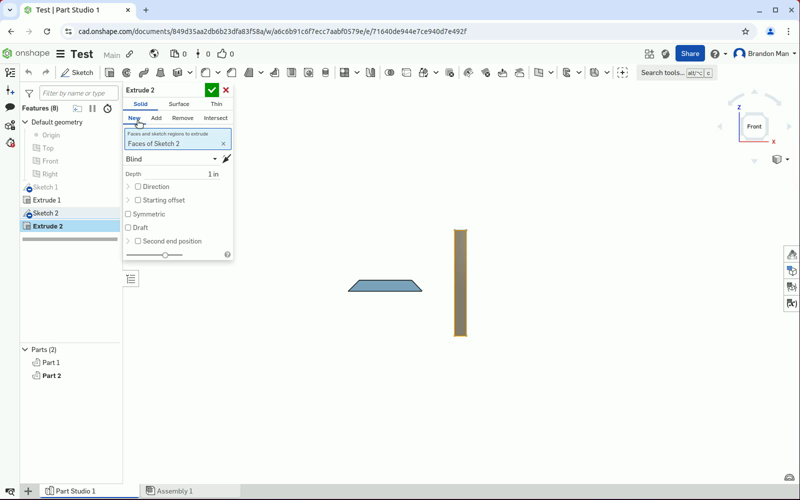
key(tab, 4)
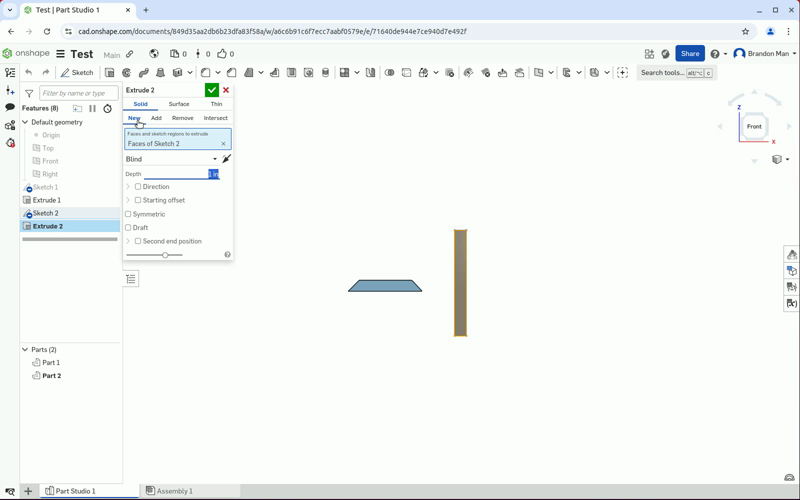
text(4.332)
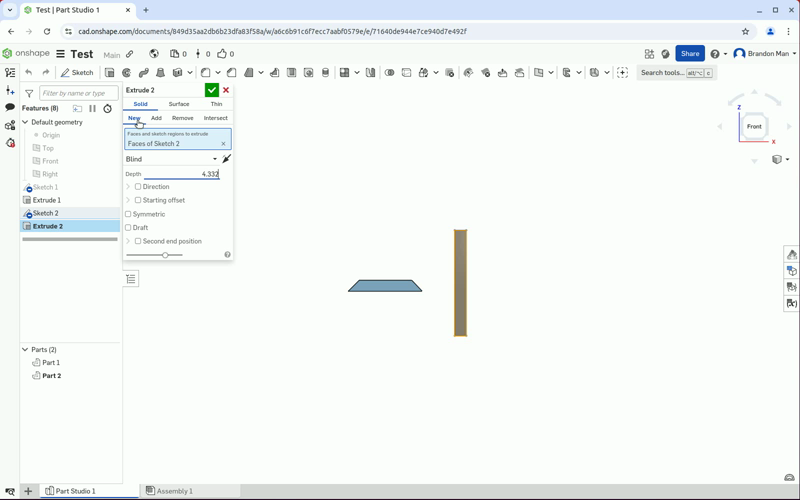
key(tab, 3)
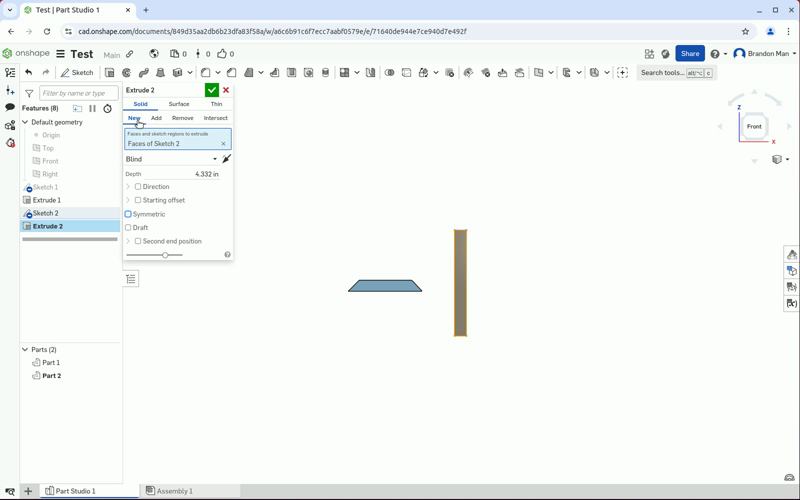
key(space)
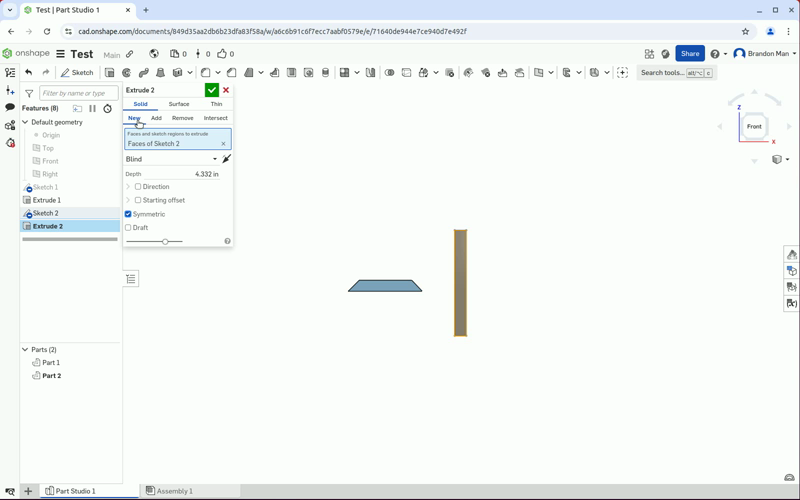
key(enter)
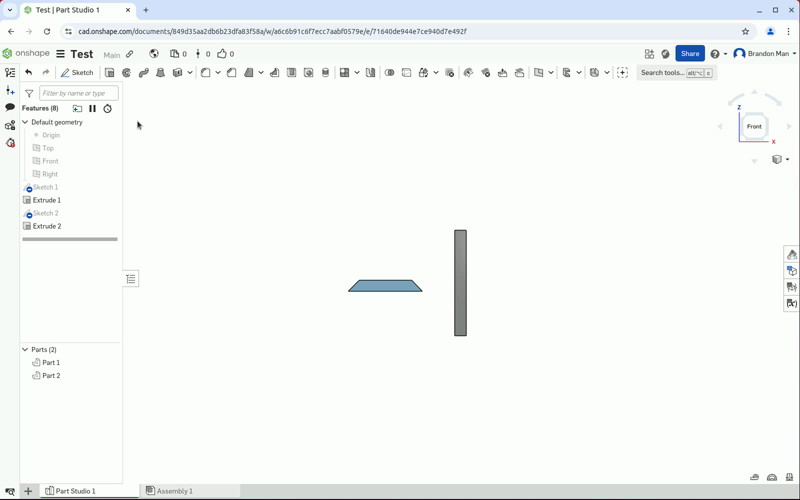
key(shift+h)
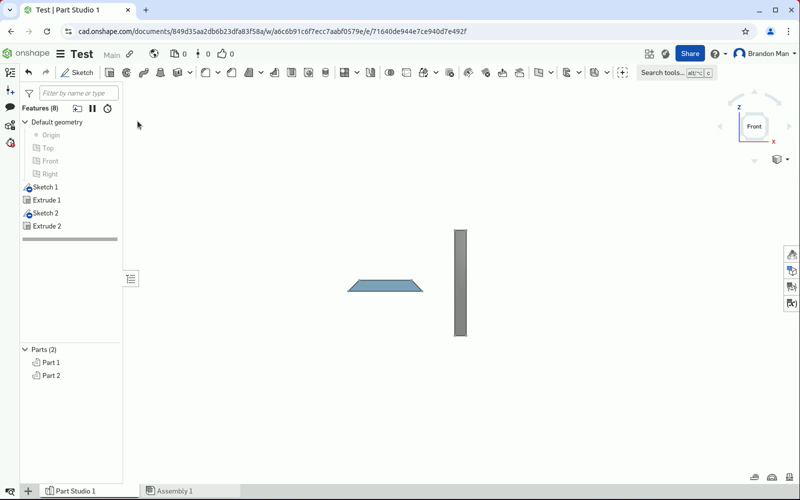
key(shift+h)
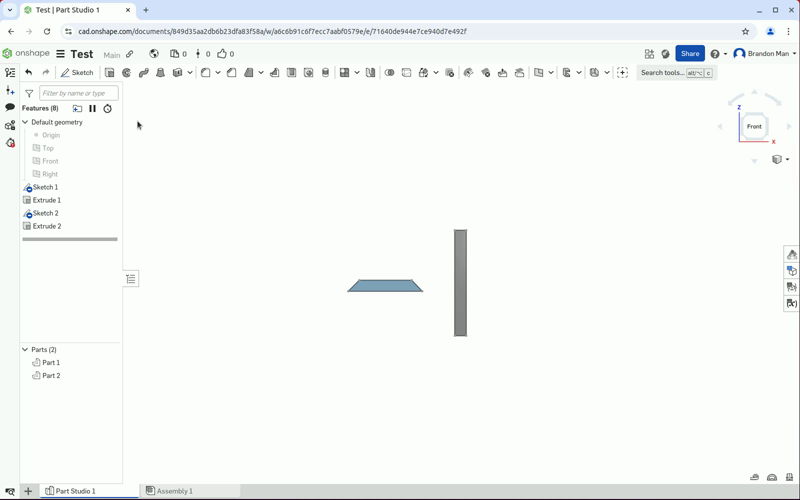
key(shift+7)
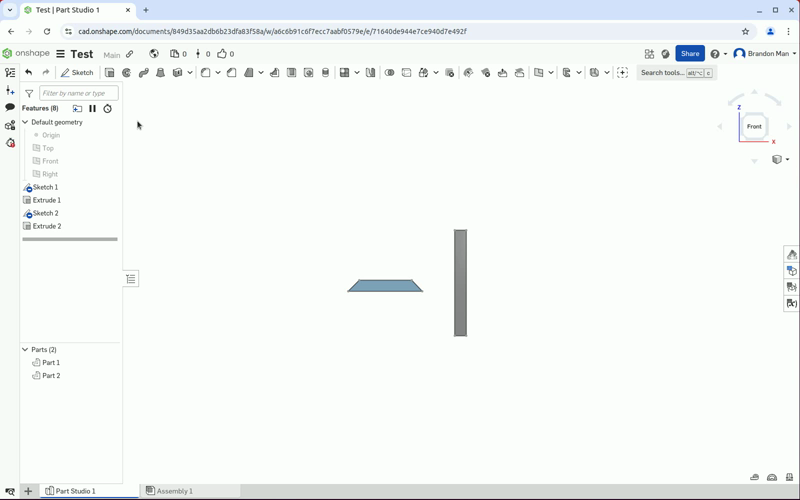
key(left, 2)
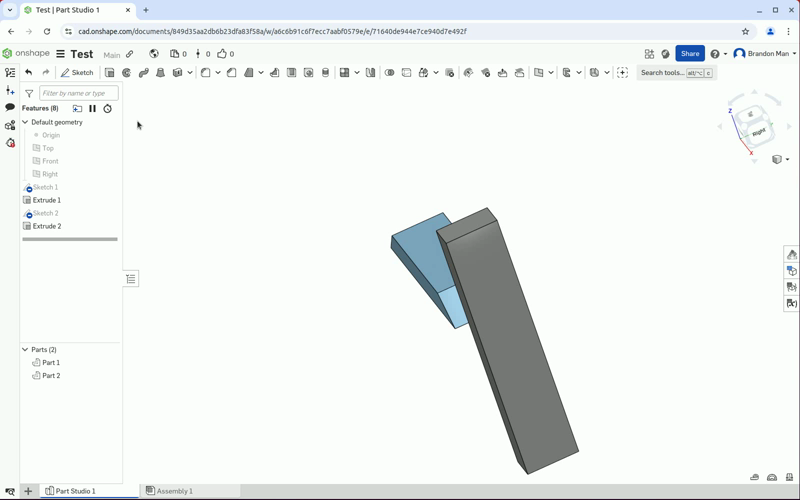
key(down, 2)
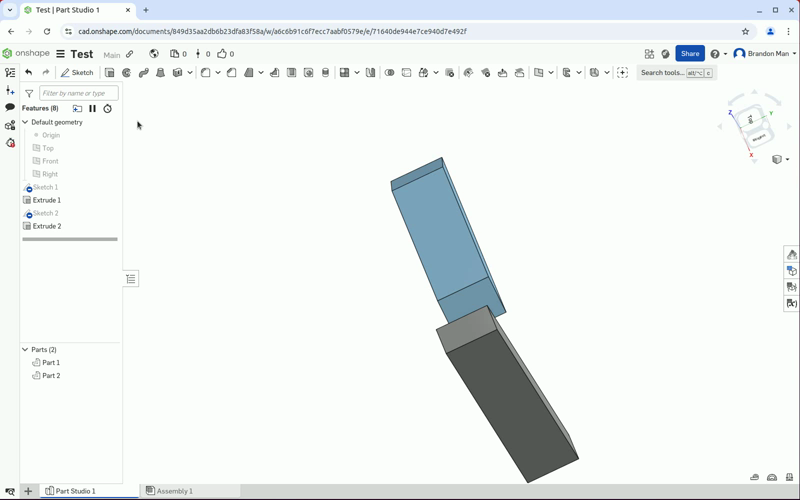
key(up, 2)
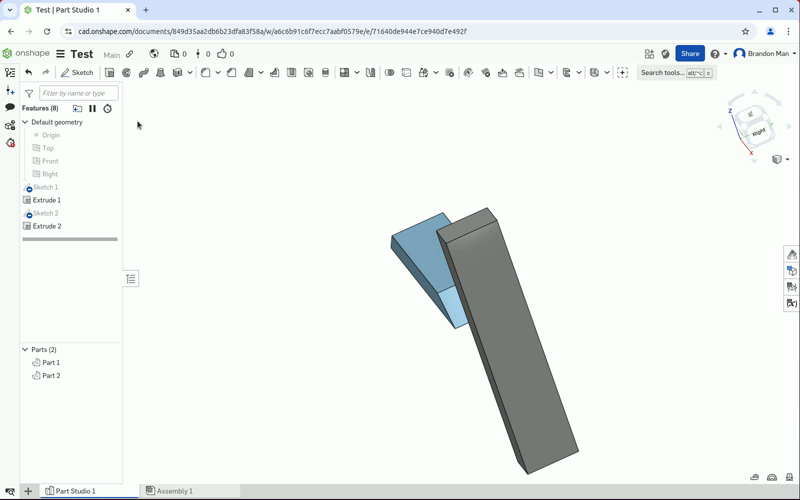
key(right, 2)
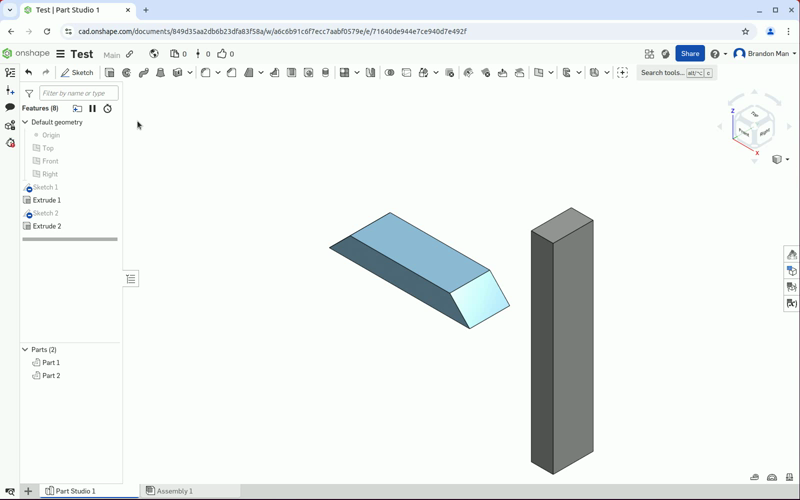
mouse_move(73, 189)
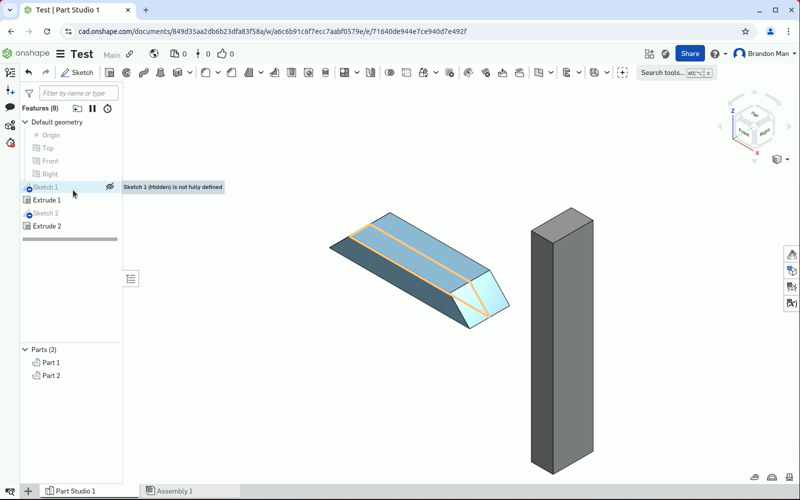
click(73, 189)